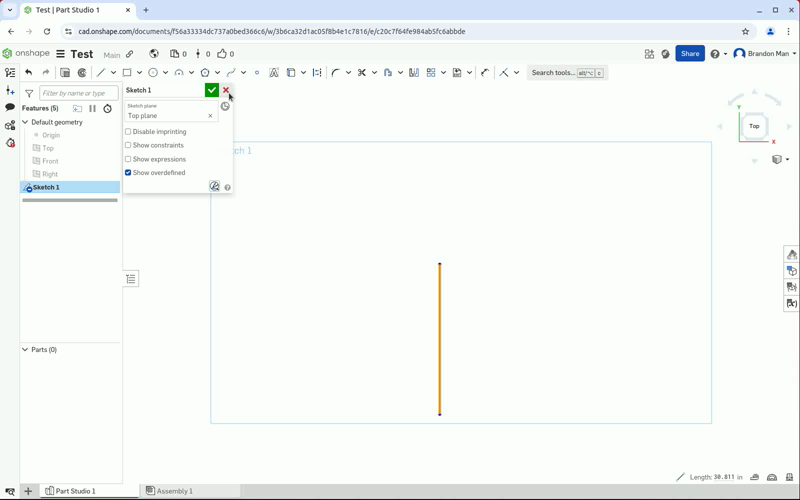
key(shift+h)
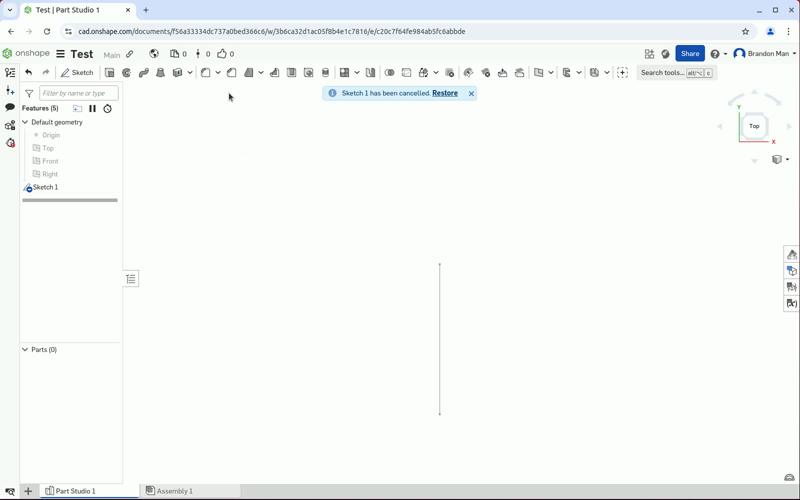
key(shift+s)
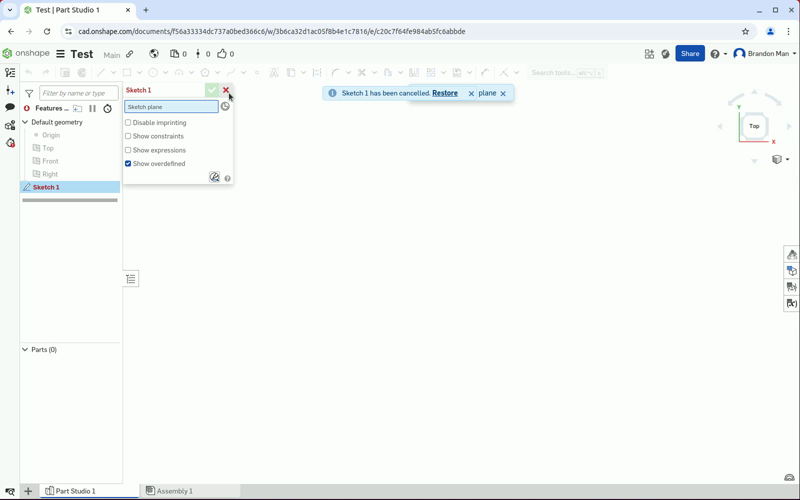
mouse_move(73, 150)
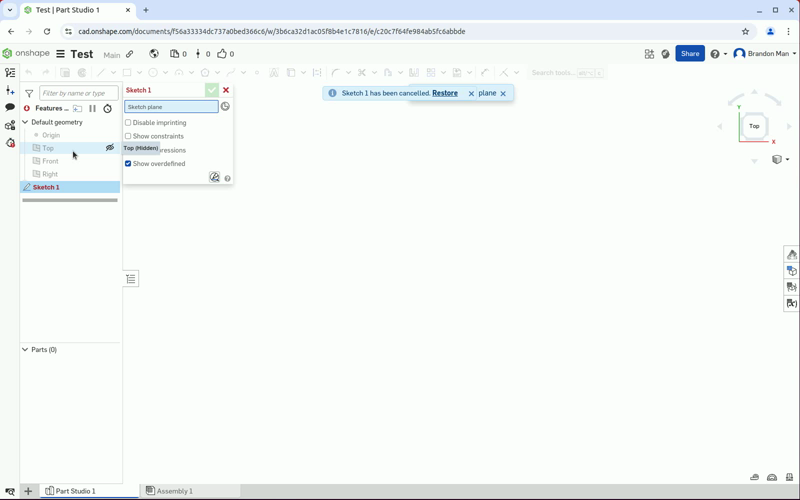
click(73, 150)
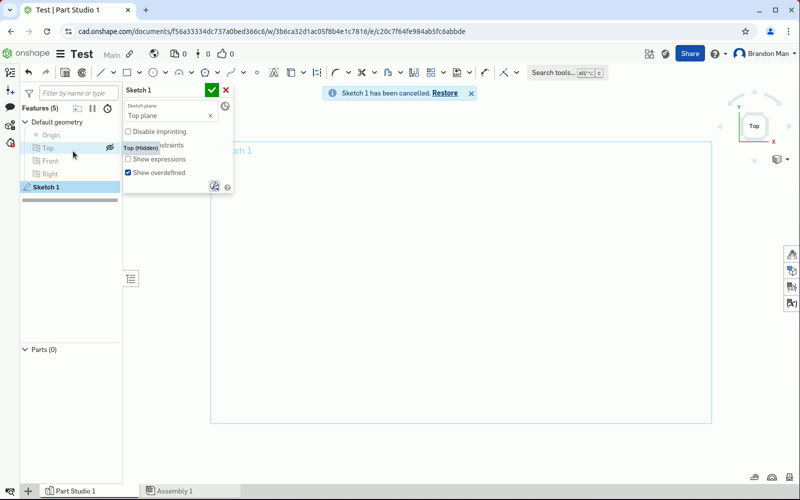
mouse_move(73, 352)
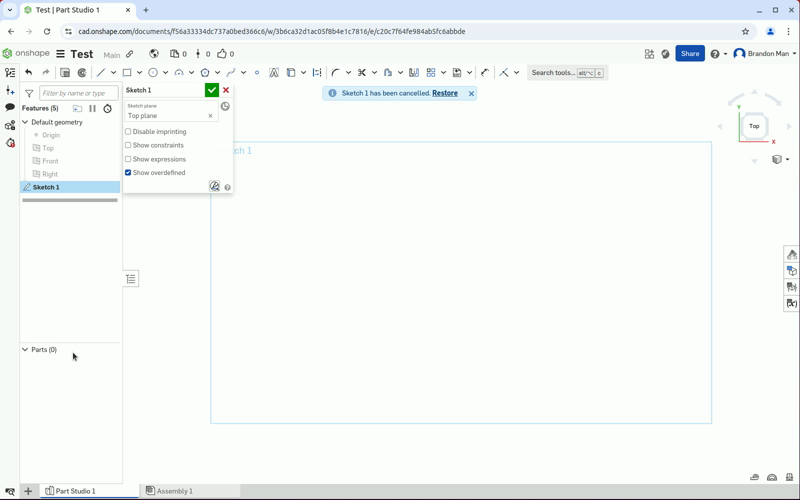
key(y)
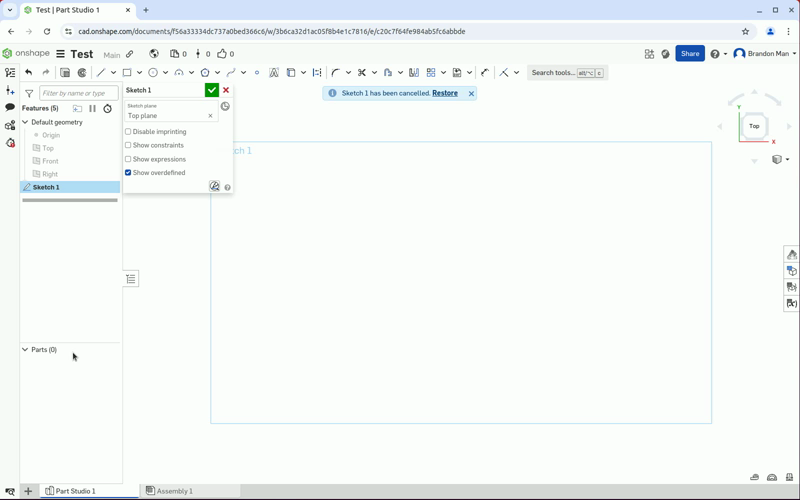
key(c)
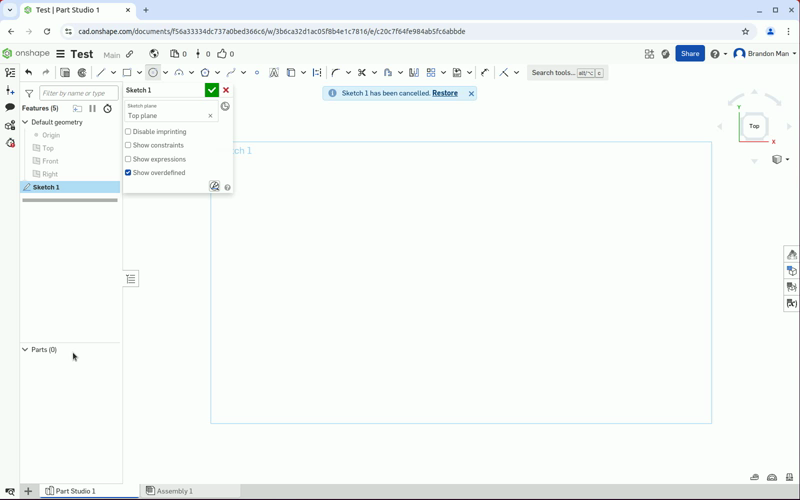
key_down(shift)
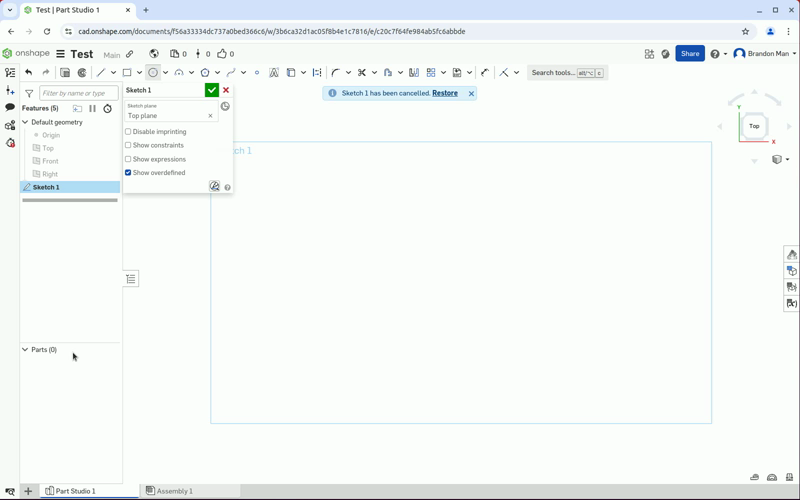
mouse_move(461, 282)
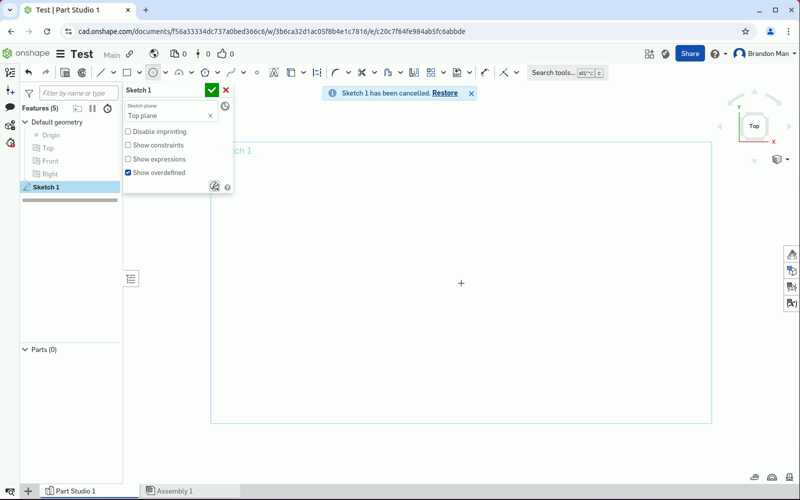
click(461, 282)
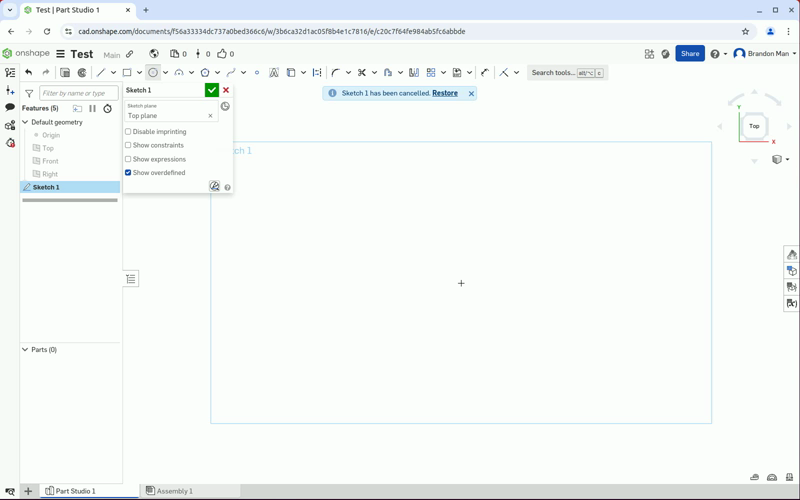
key_up(shift)
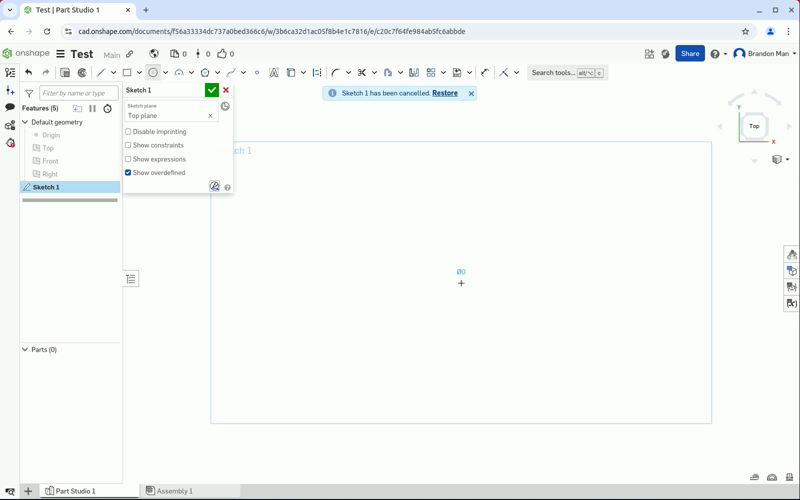
mouse_move(574, 282)
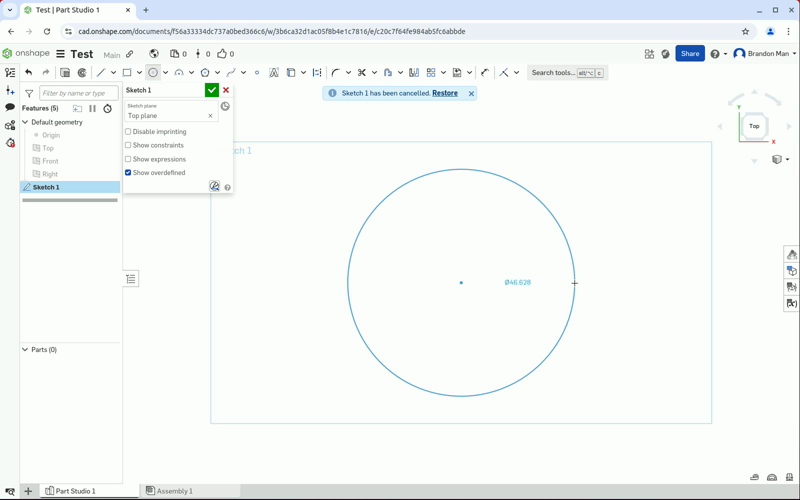
click(574, 282)
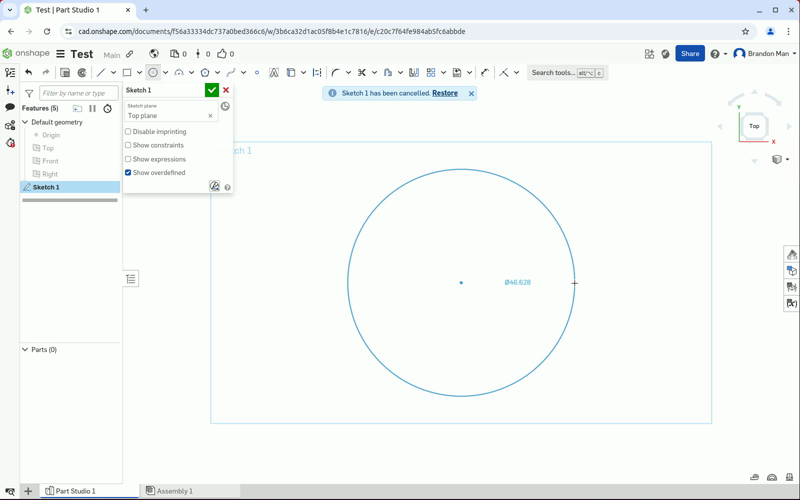
key(esc)
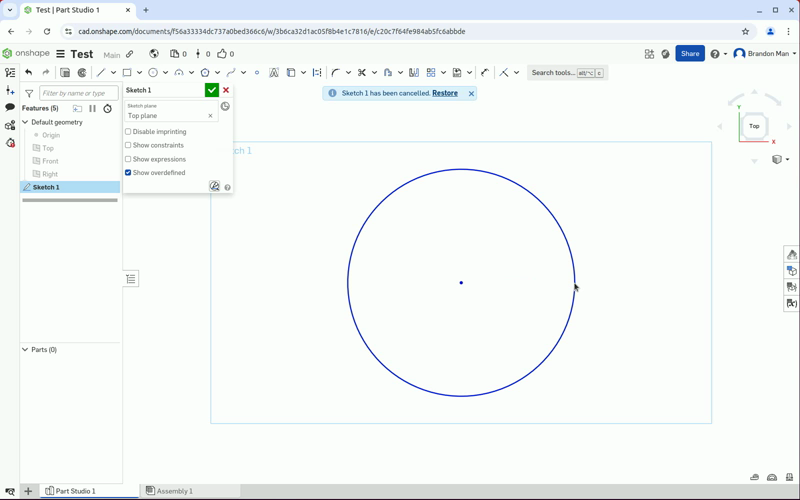
key(c)
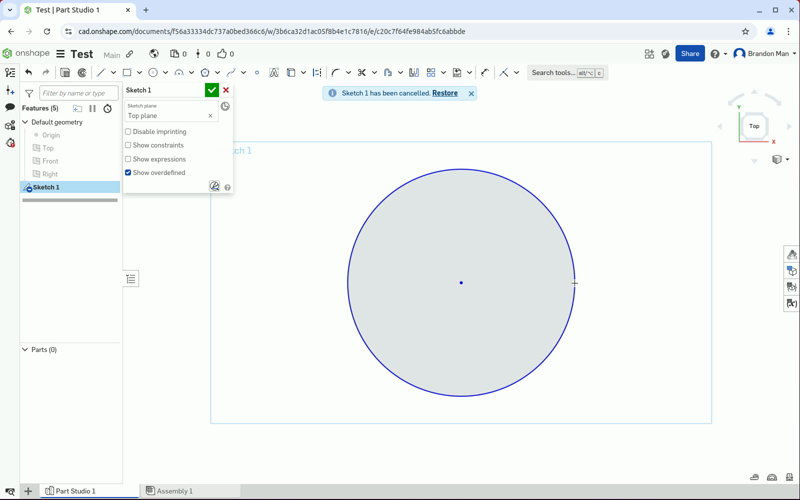
key_down(shift)
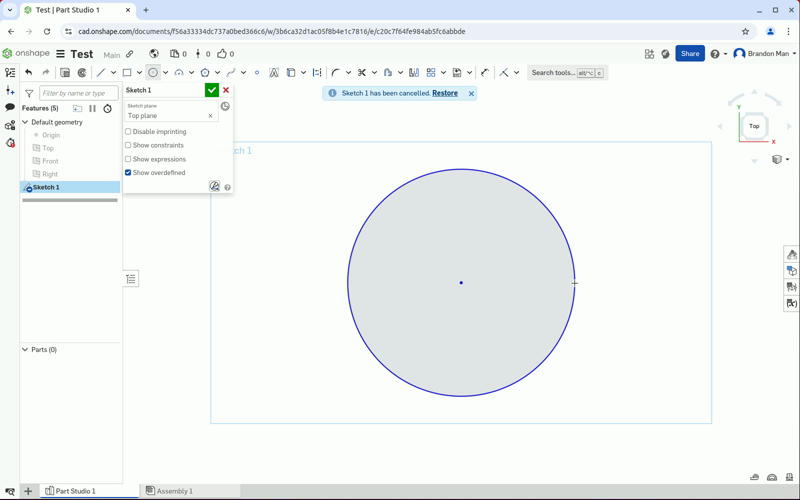
mouse_move(367, 282)
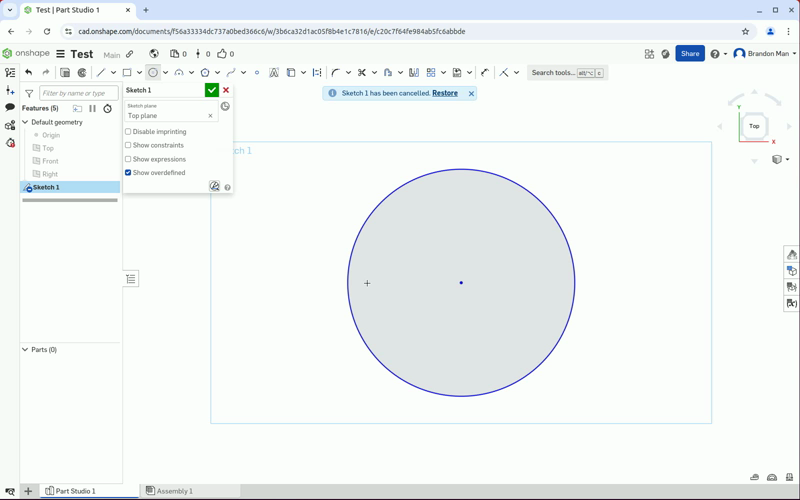
click(367, 282)
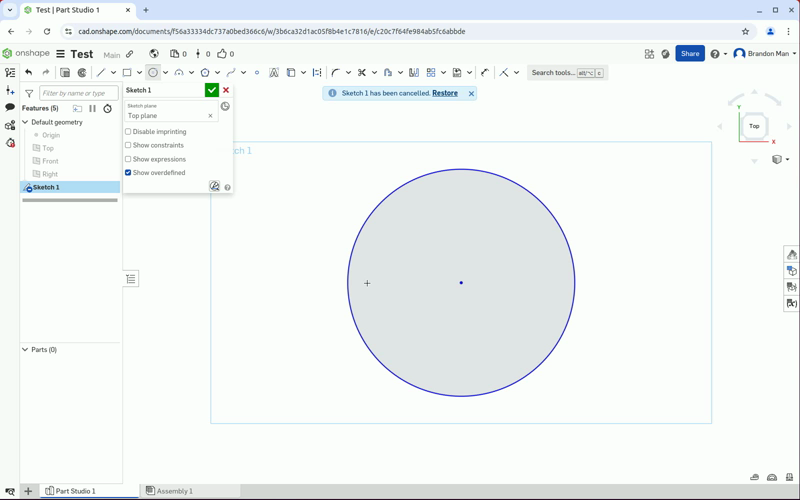
key_up(shift)
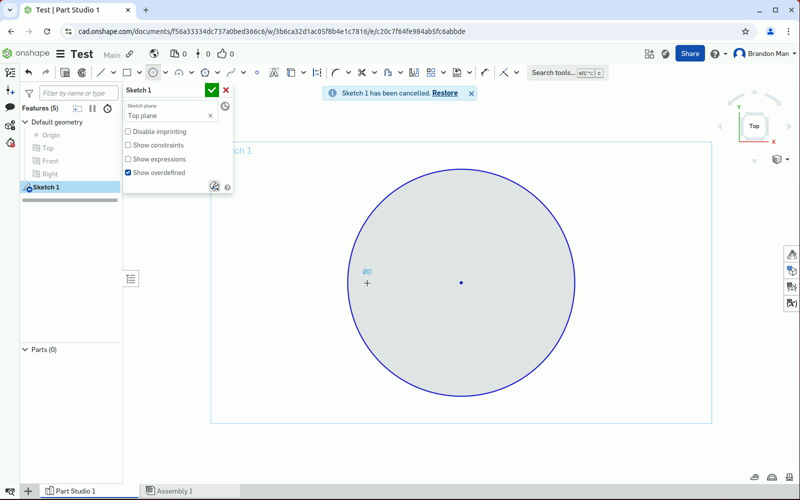
mouse_move(376, 282)
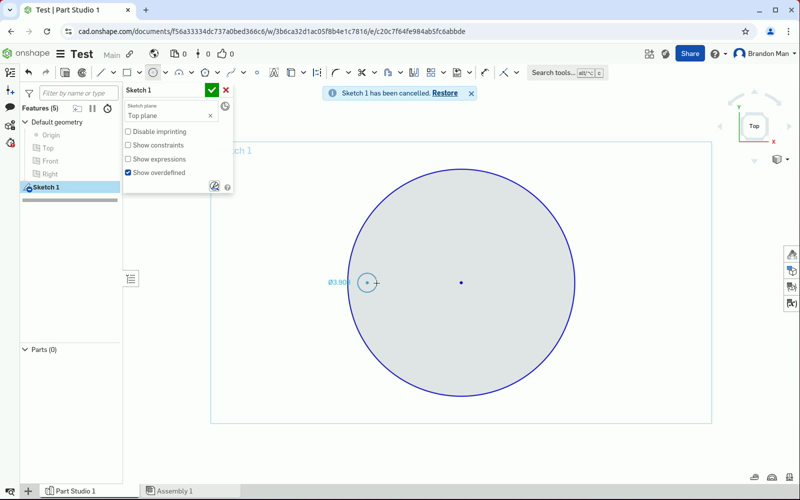
click(376, 282)
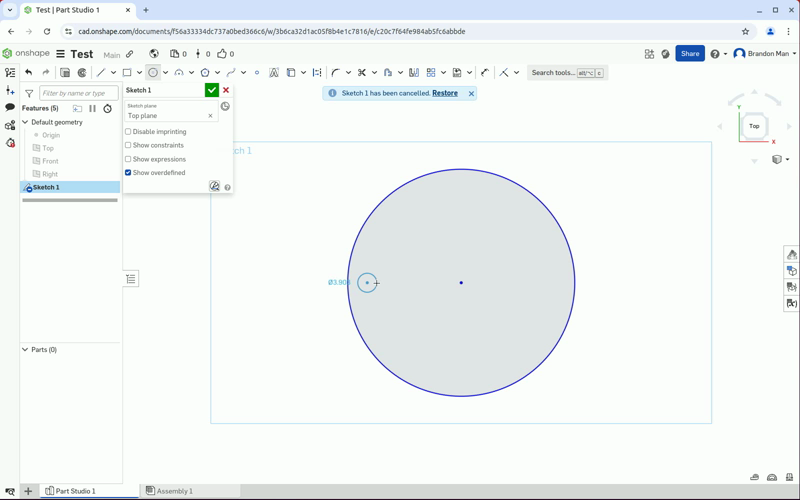
key(esc)
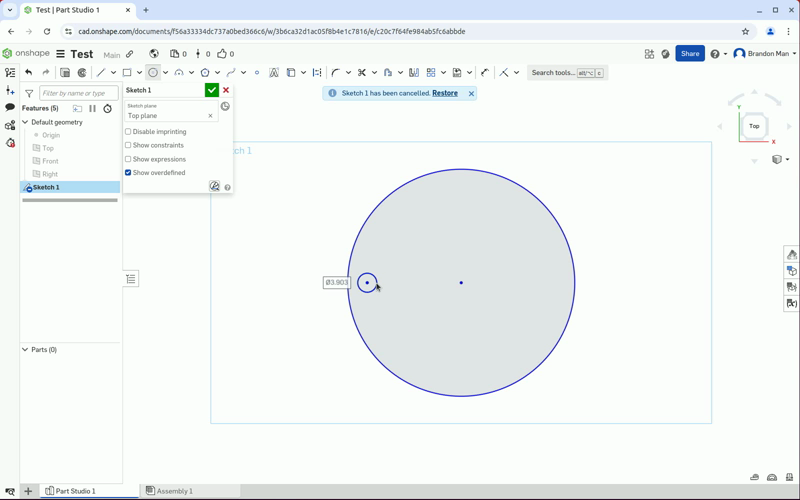
key(c)
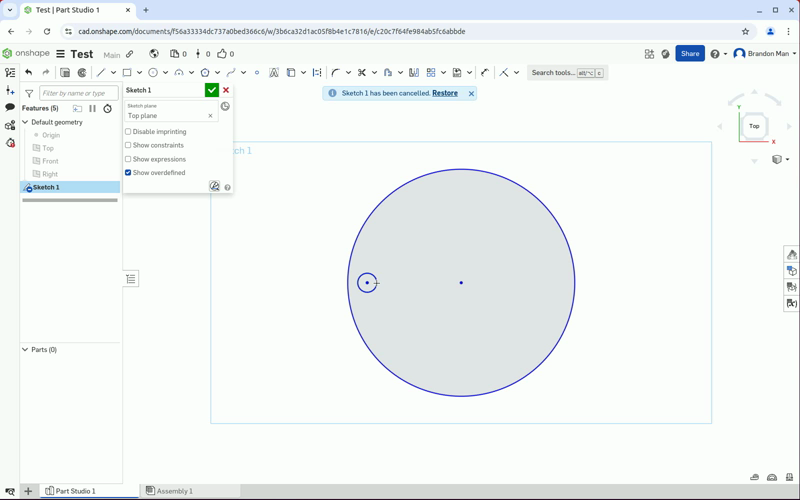
key_down(shift)
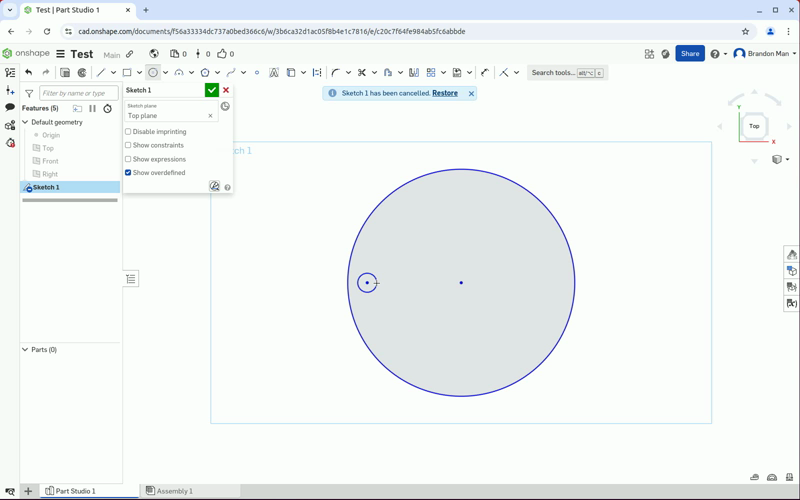
mouse_move(461, 282)
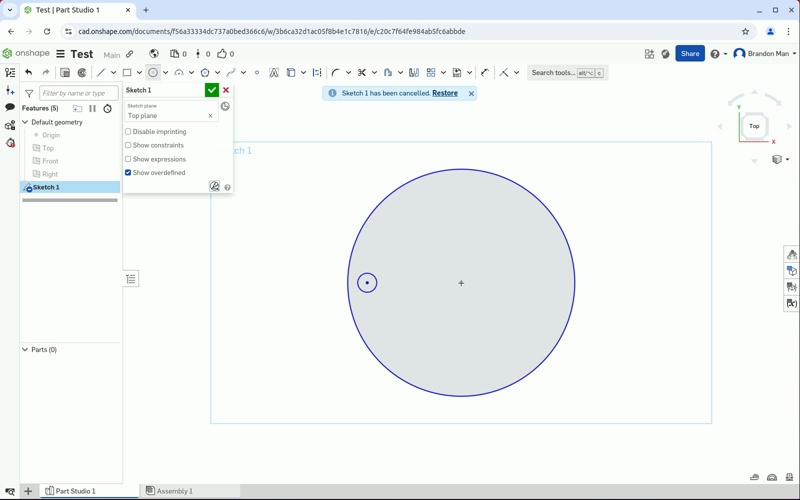
click(461, 282)
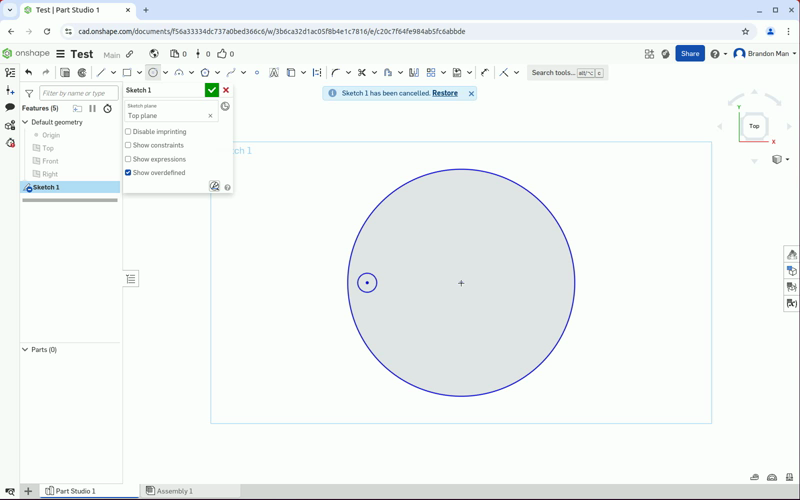
key_up(shift)
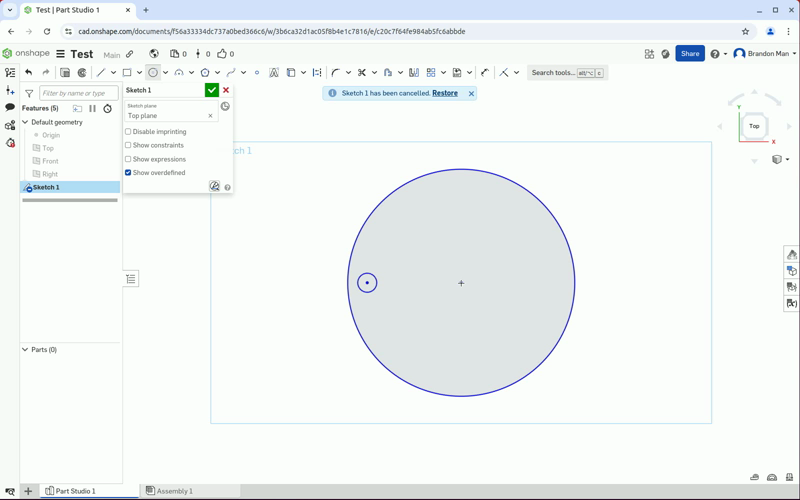
mouse_move(480, 282)
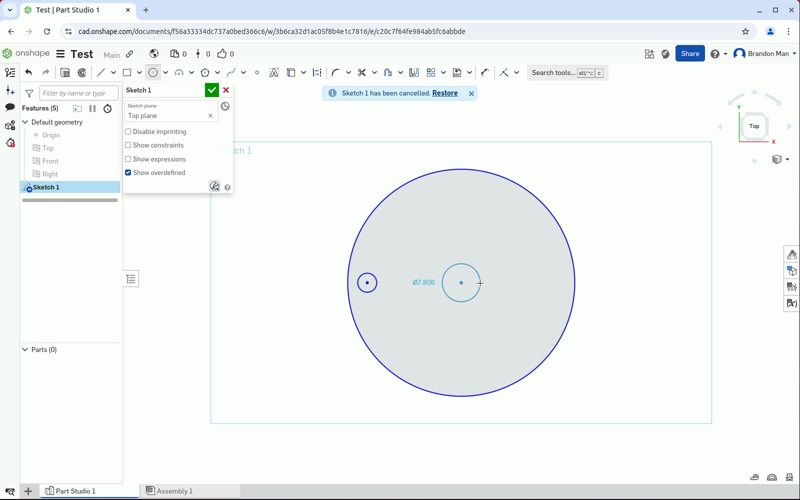
click(480, 282)
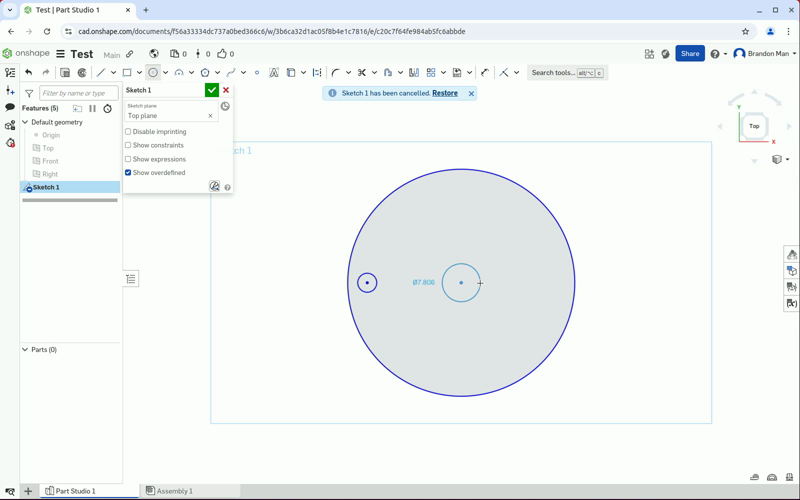
key(esc)
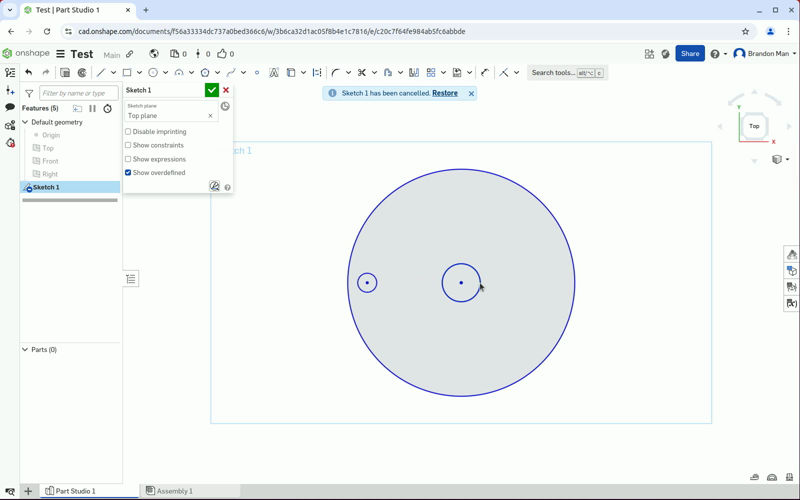
key(c)
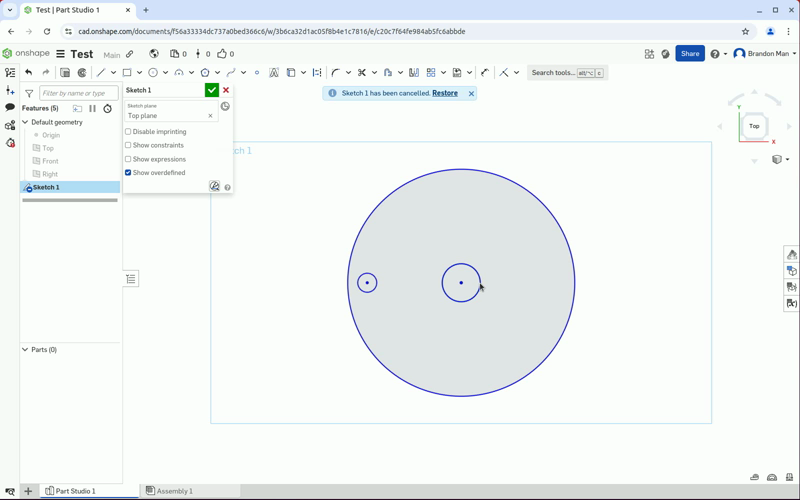
key_down(shift)
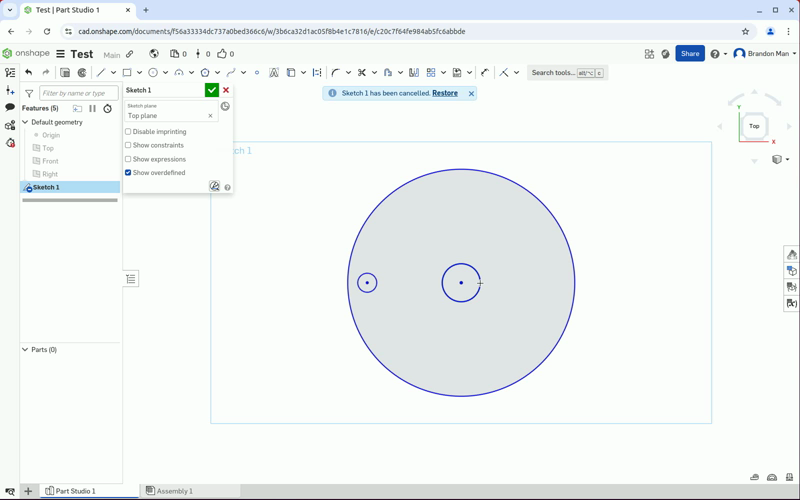
mouse_move(461, 377)
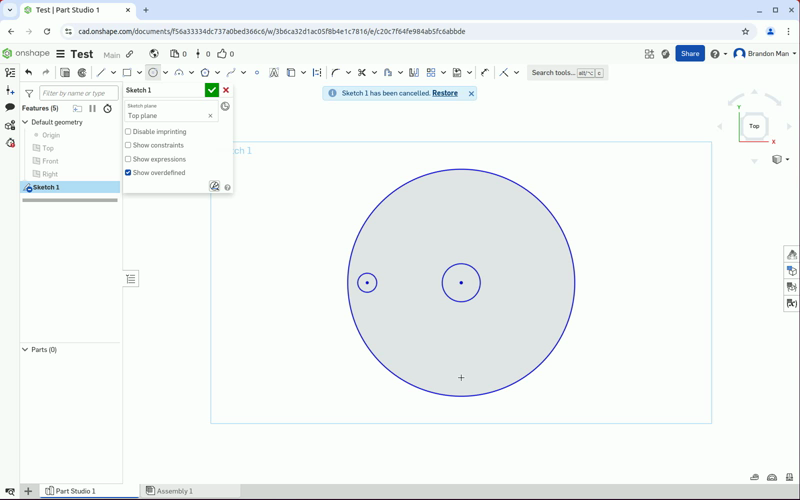
click(461, 377)
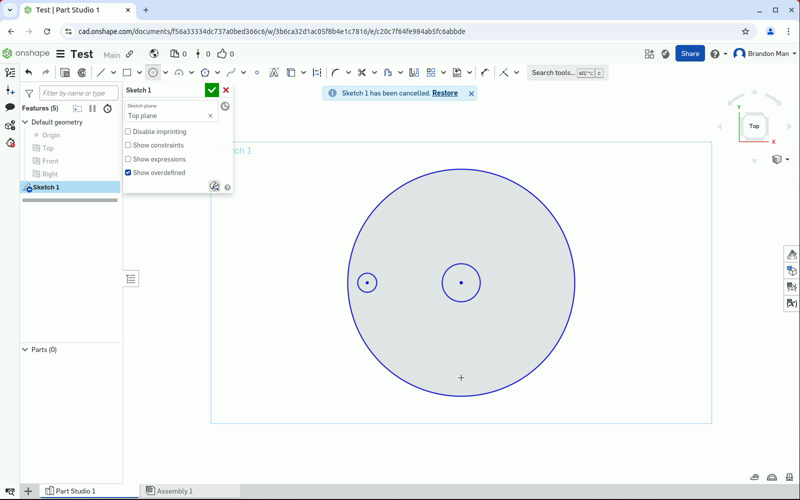
key_up(shift)
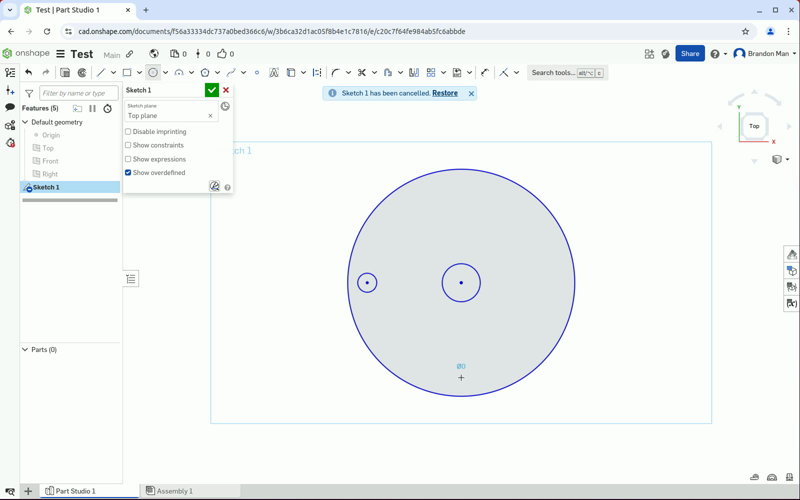
mouse_move(470, 377)
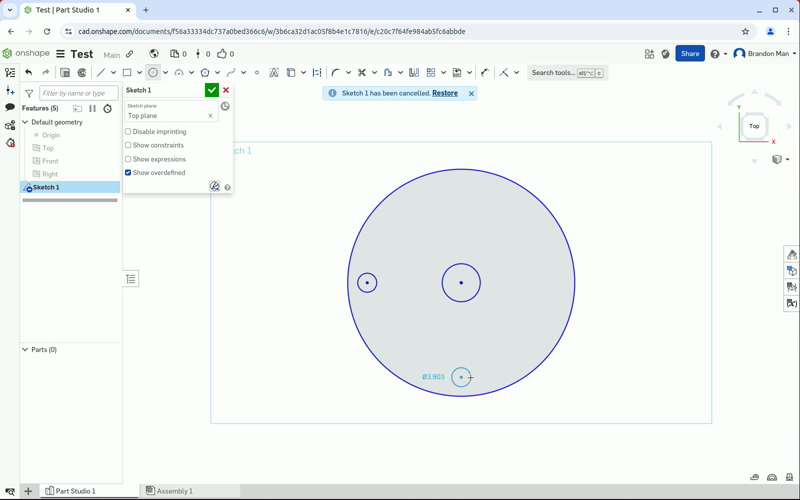
click(470, 377)
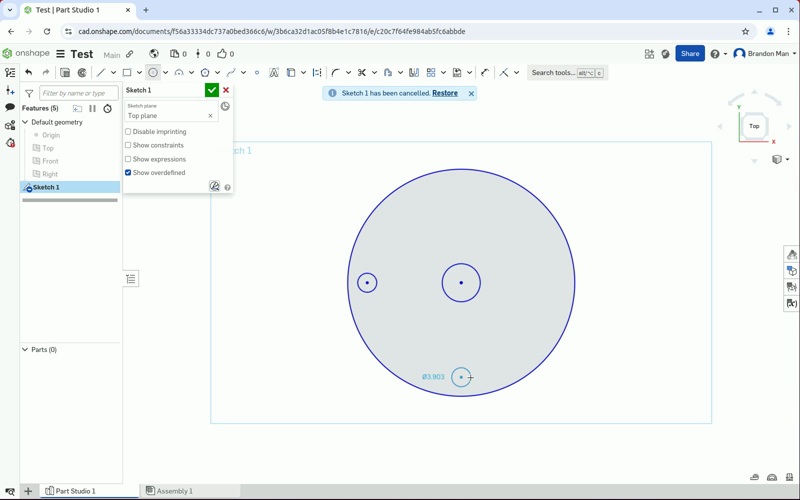
key(esc)
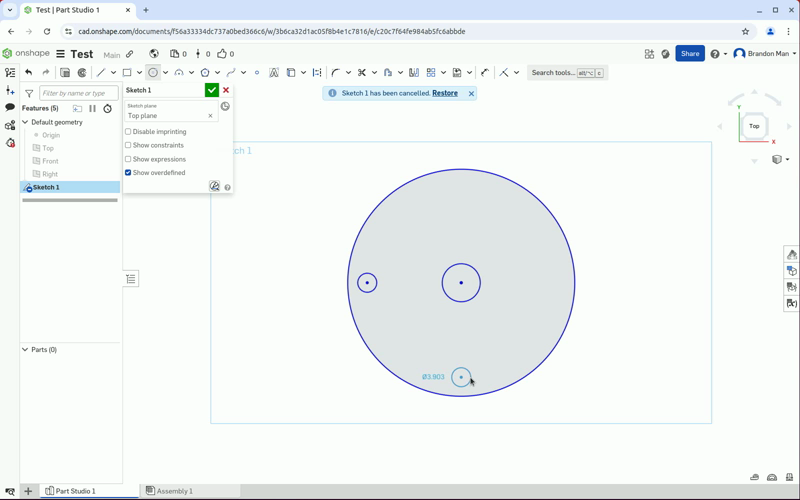
key(c)
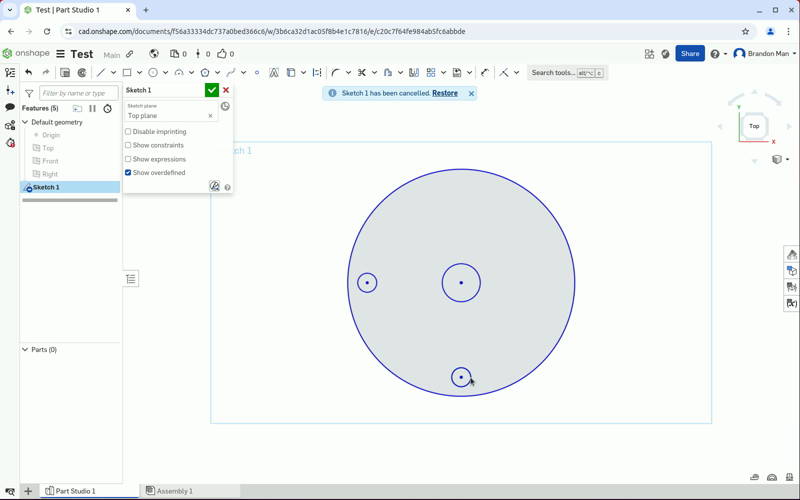
key_down(shift)
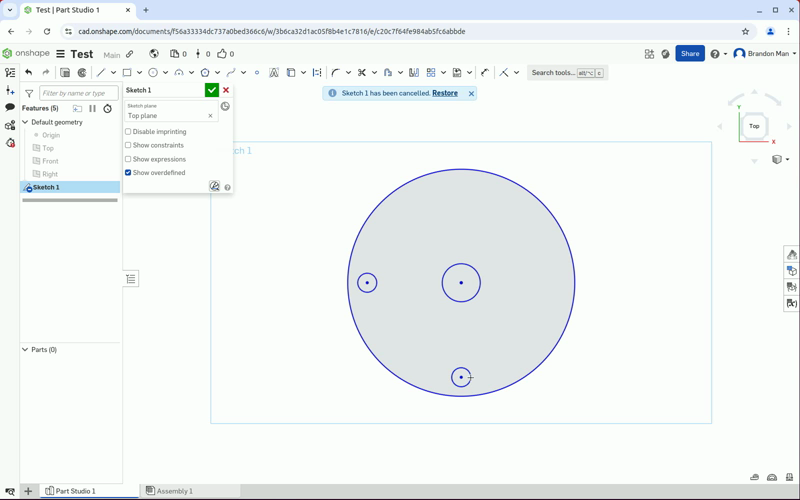
mouse_move(461, 188)
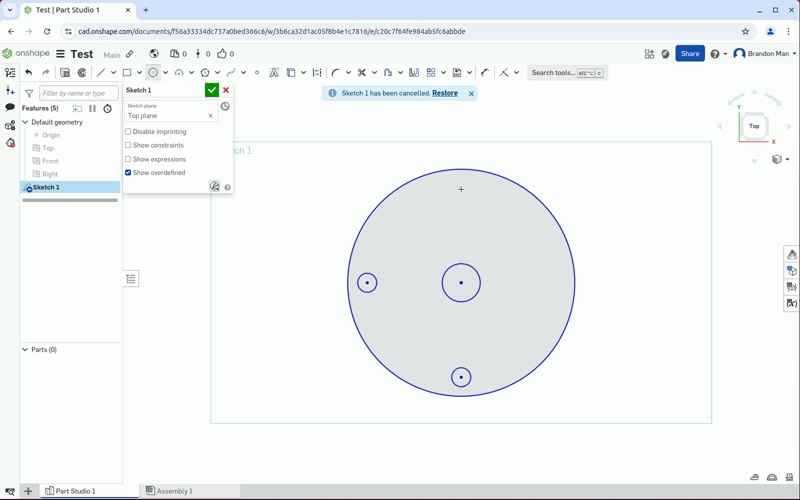
click(461, 188)
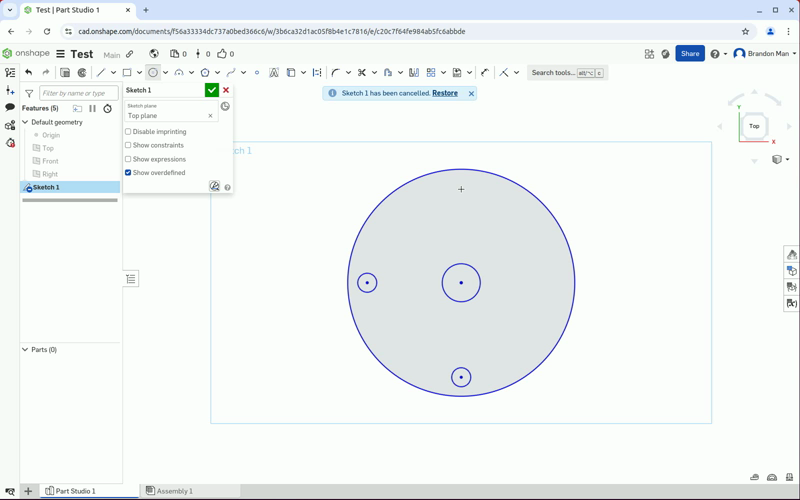
key_up(shift)
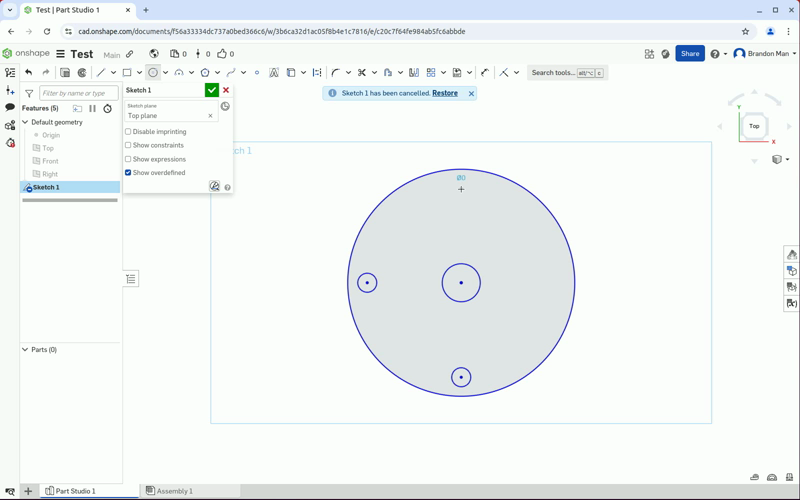
mouse_move(470, 188)
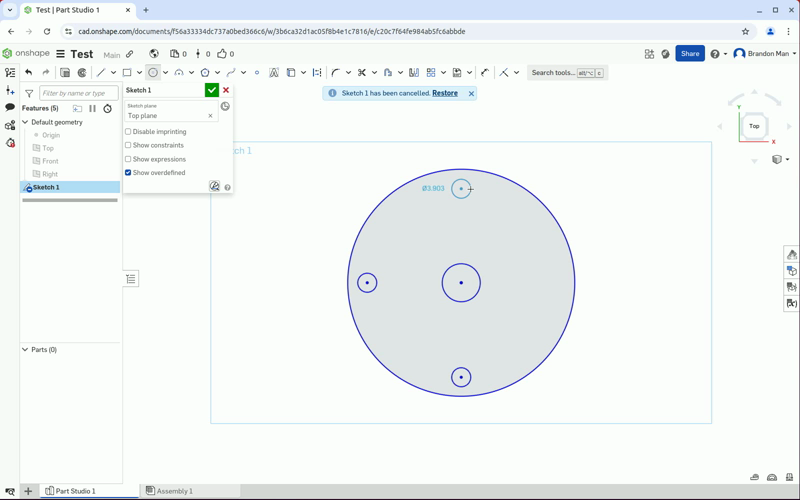
click(470, 188)
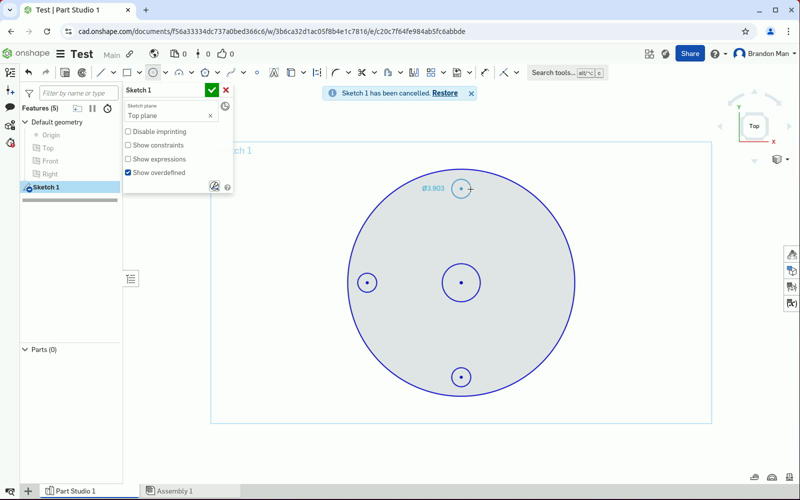
key(esc)
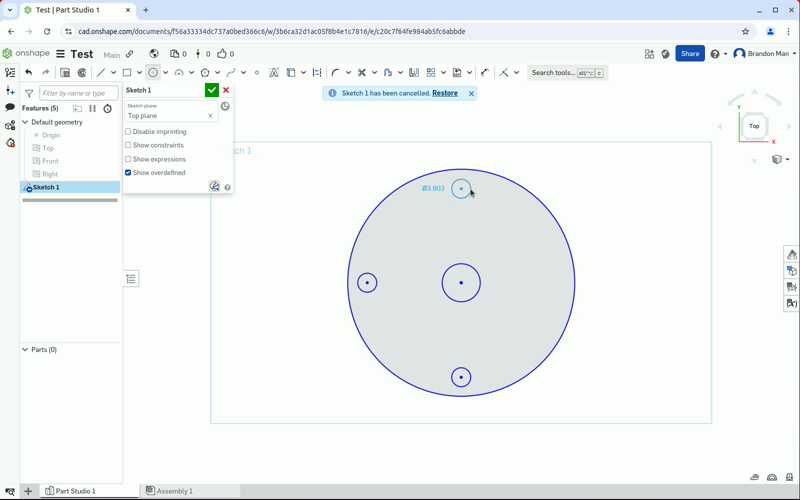
key(c)
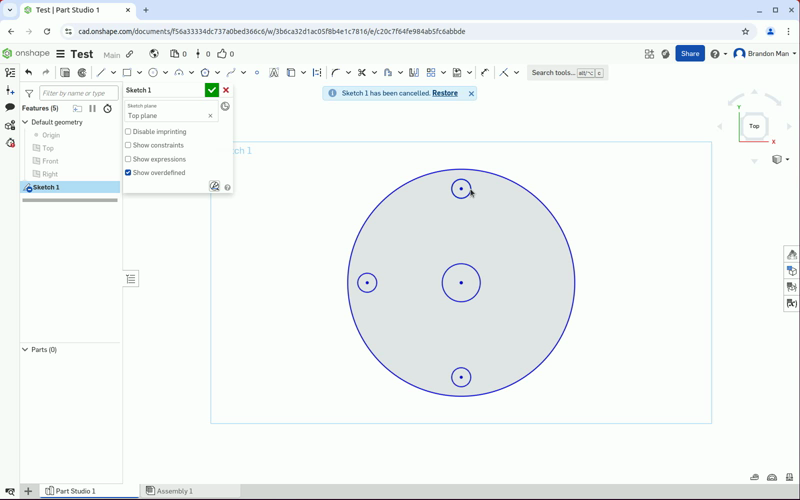
key_down(shift)
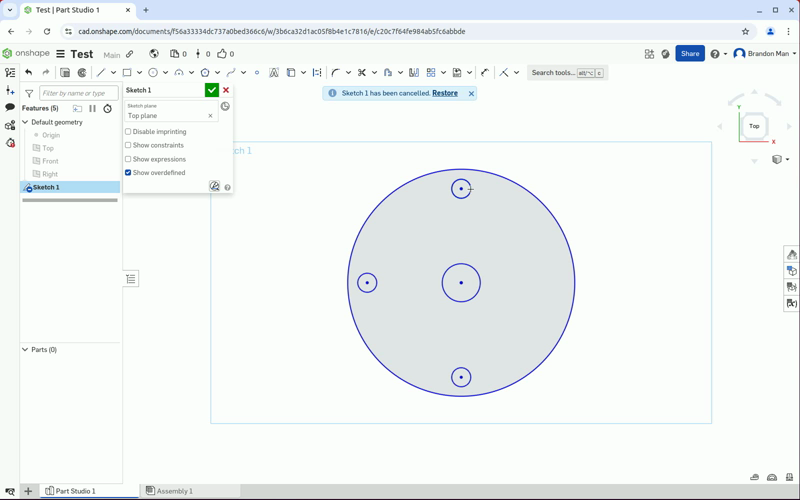
mouse_move(553, 282)
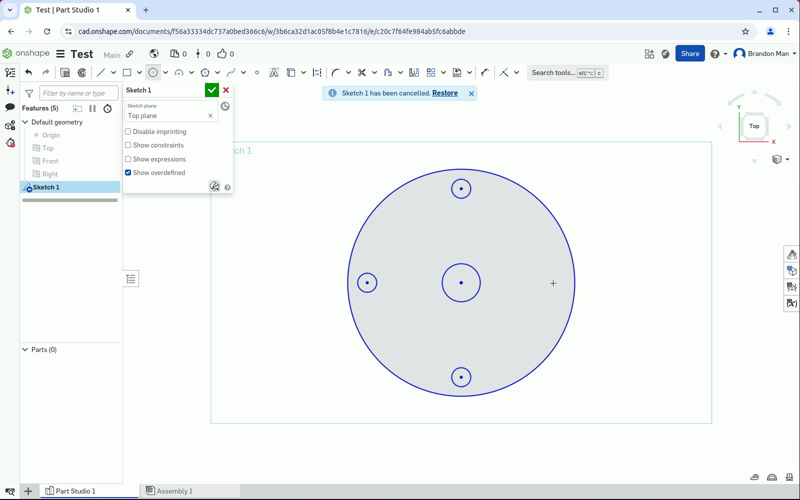
click(553, 282)
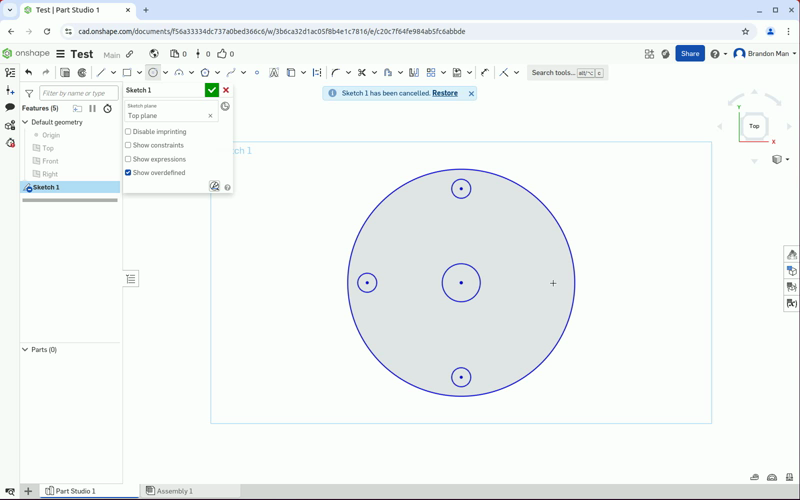
key_up(shift)
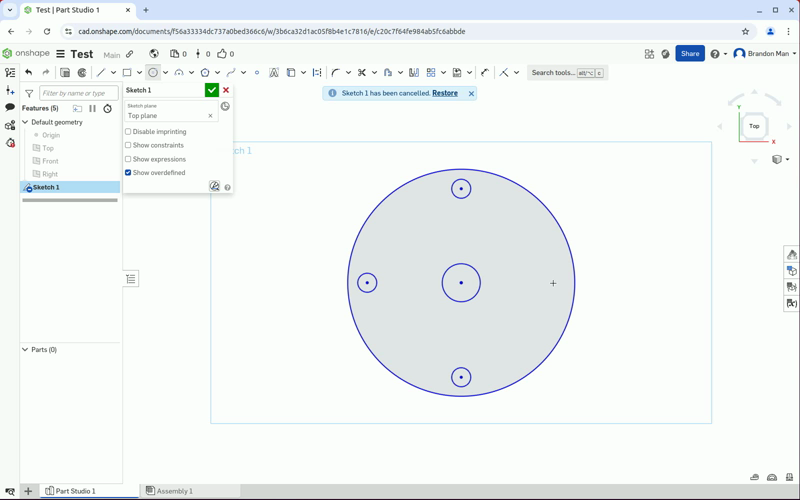
mouse_move(562, 282)
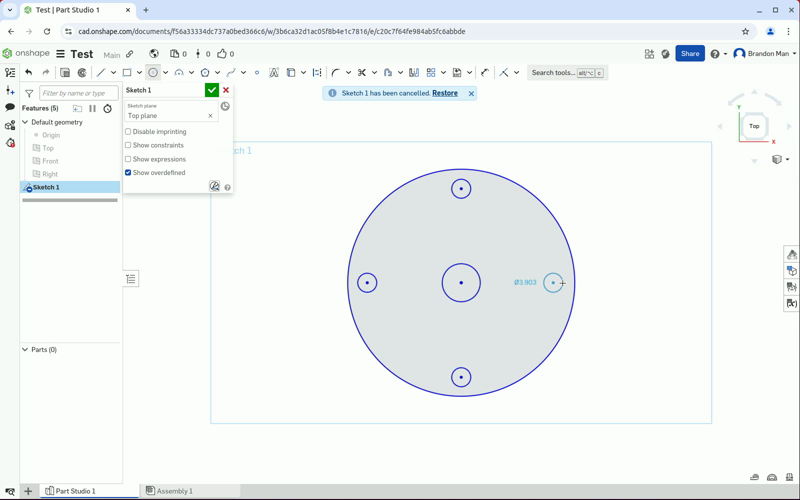
click(562, 282)
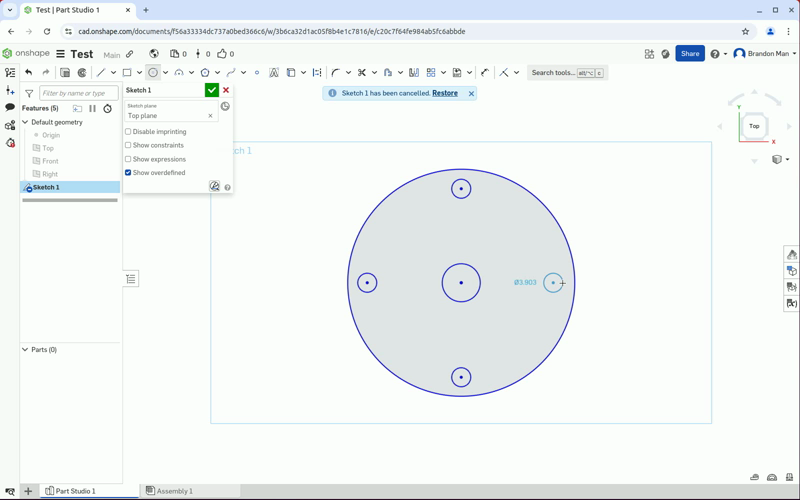
key(esc)
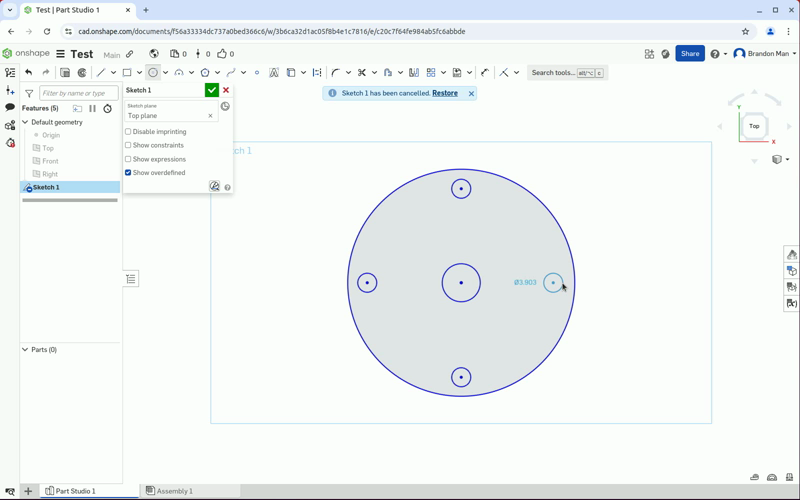
mouse_move(410, 248)
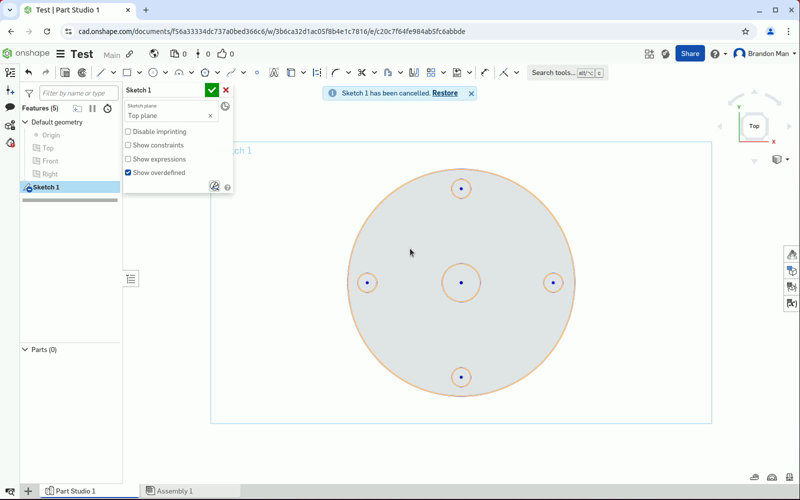
click(410, 248)
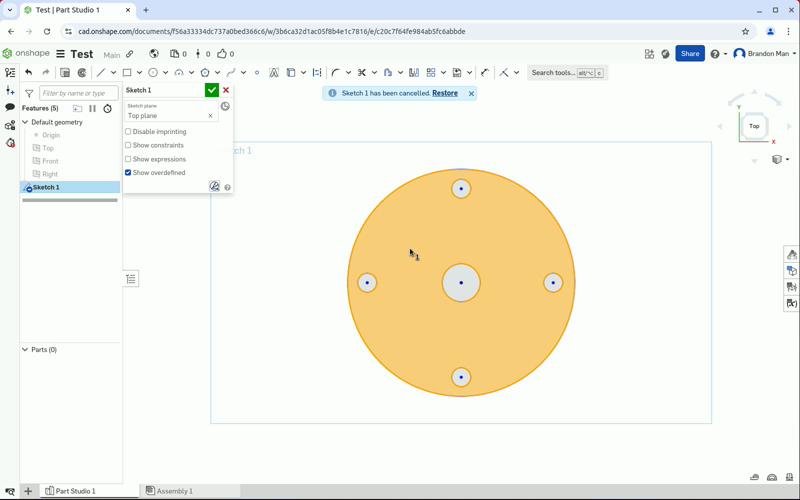
mouse_move(73, 352)
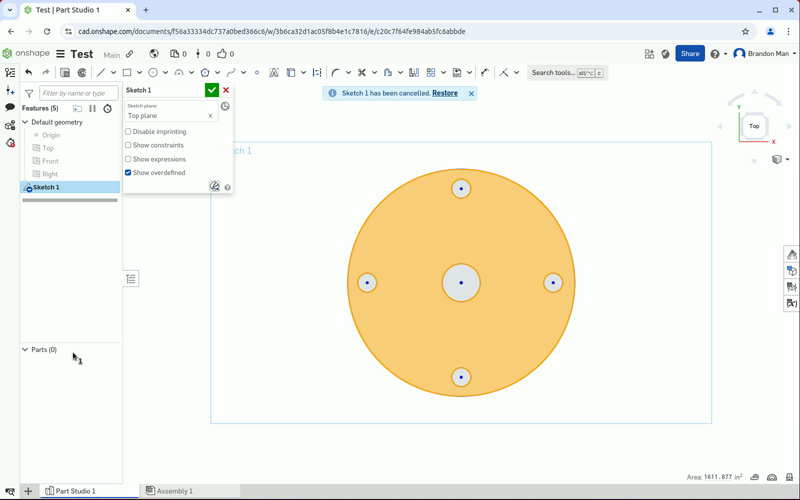
key(shift+y)
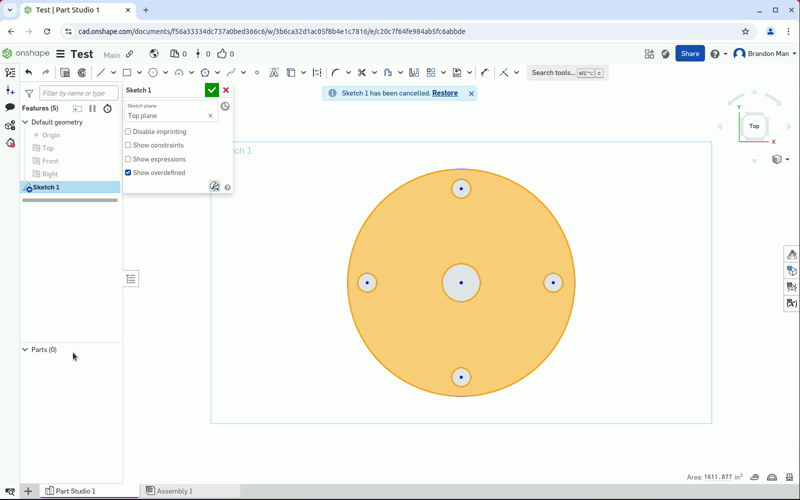
key(shift+e)
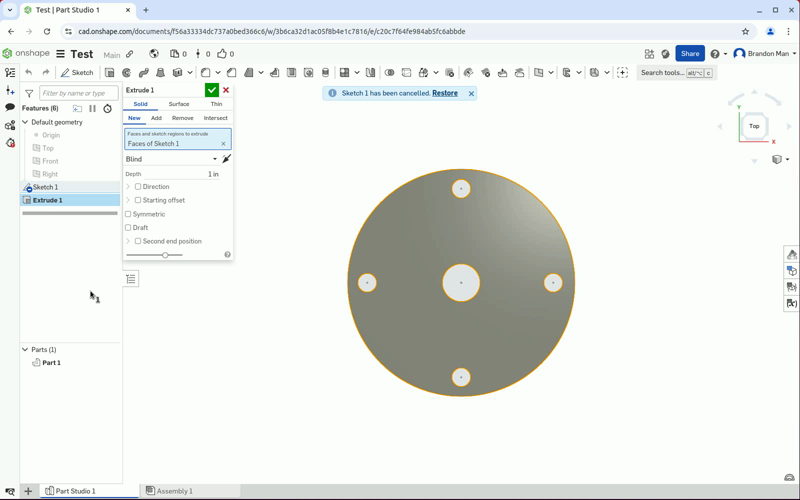
mouse_move(143, 106)
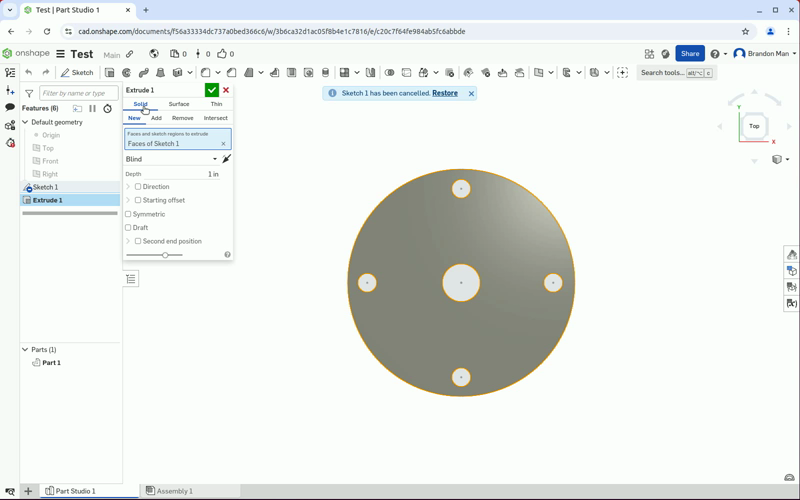
click(143, 106)
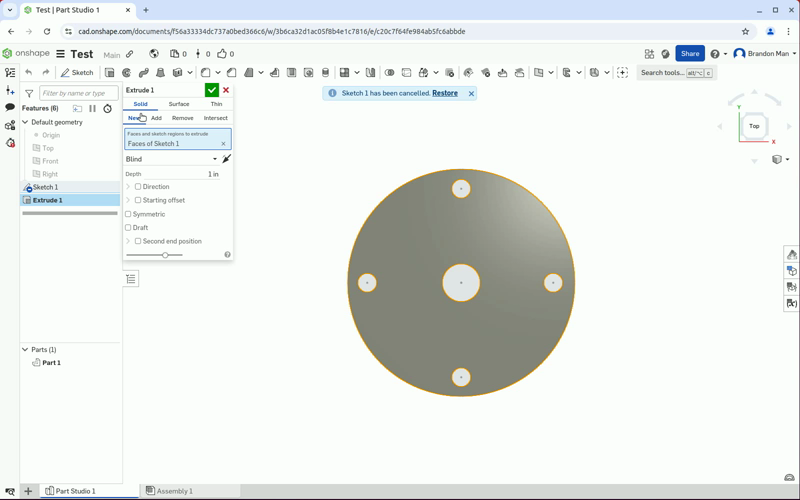
mouse_move(137, 120)
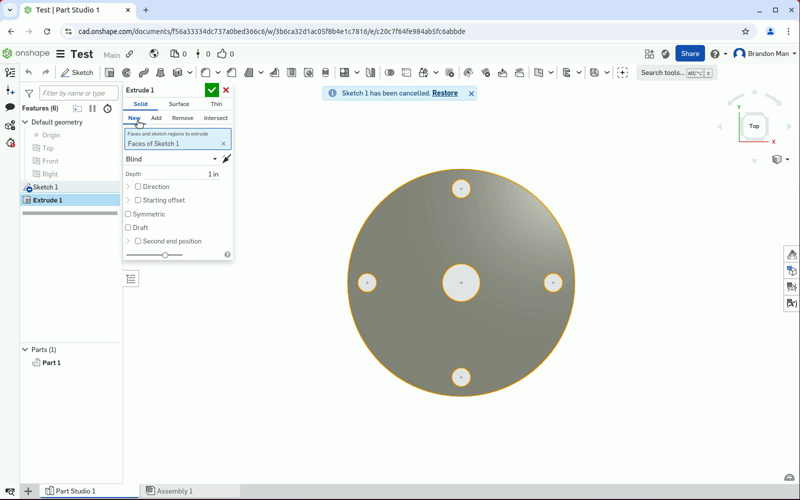
click(137, 120)
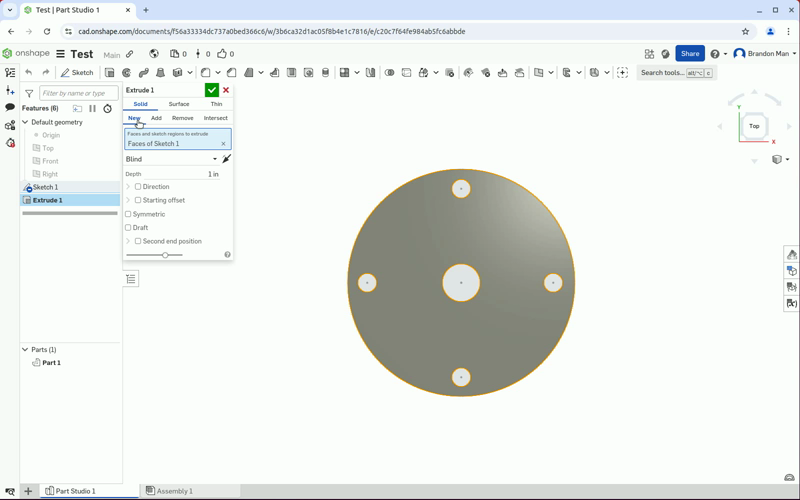
key(tab, 4)
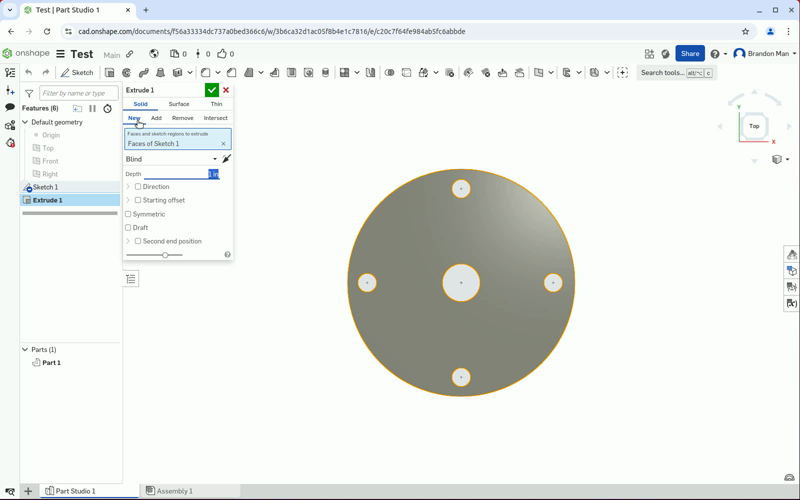
text(6.018)
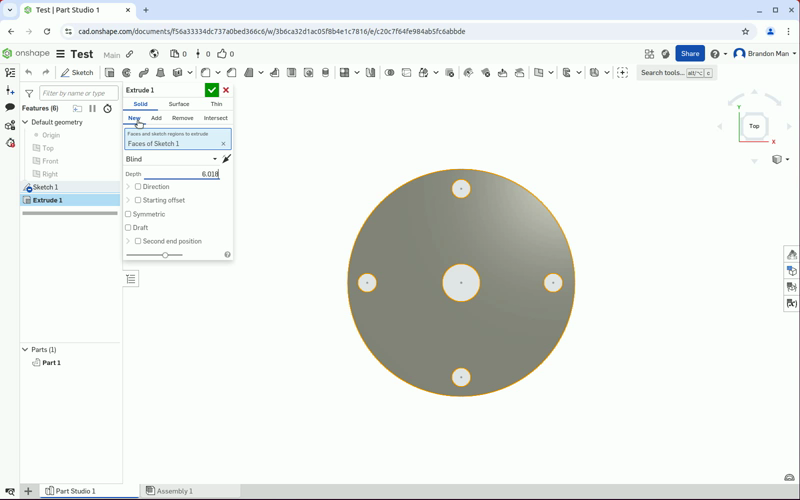
key(enter)
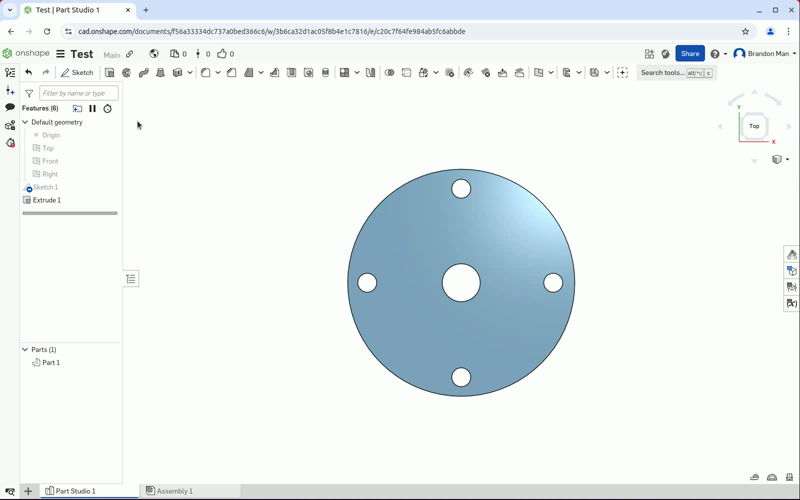
key(shift+h)
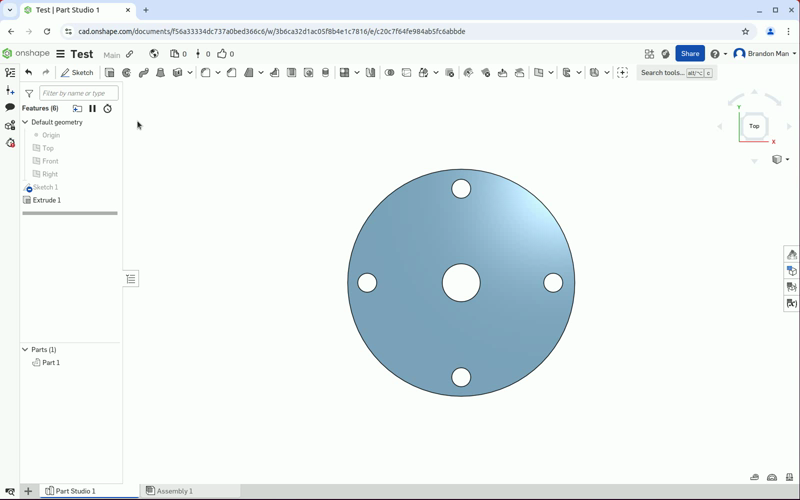
key(shift+h)
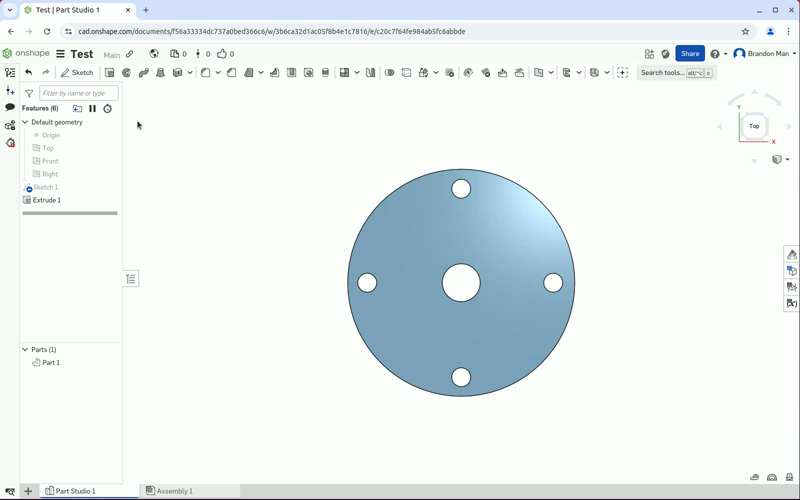
mouse_move(73, 189)
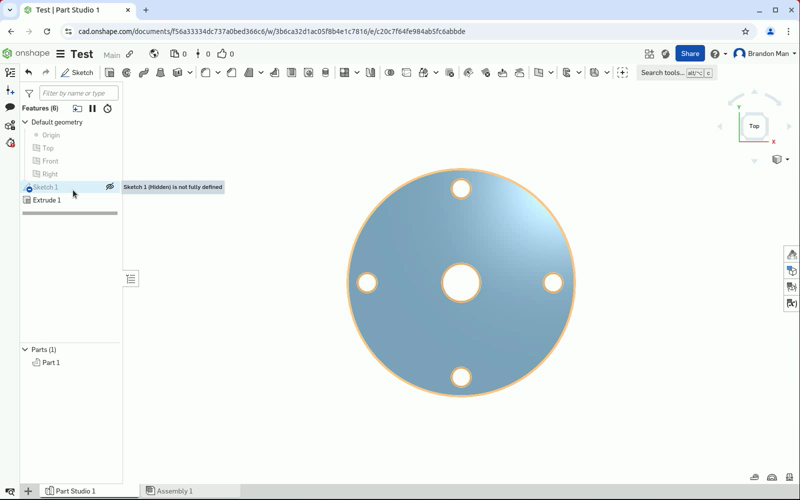
click(73, 189)
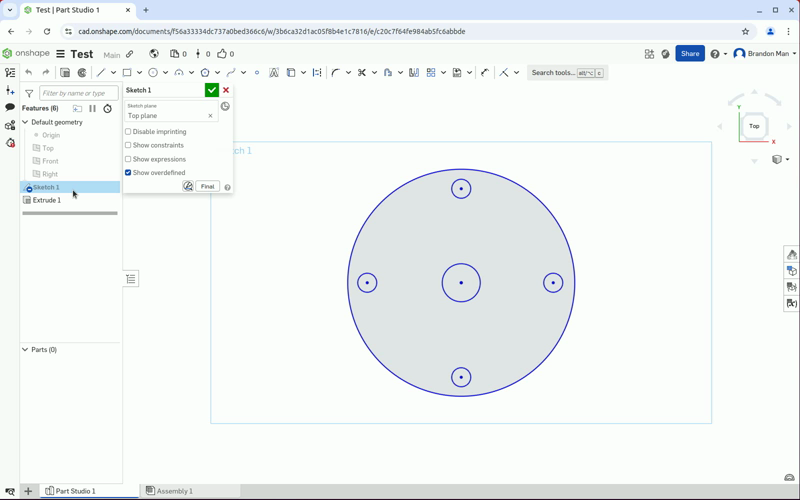
mouse_move(229, 92)
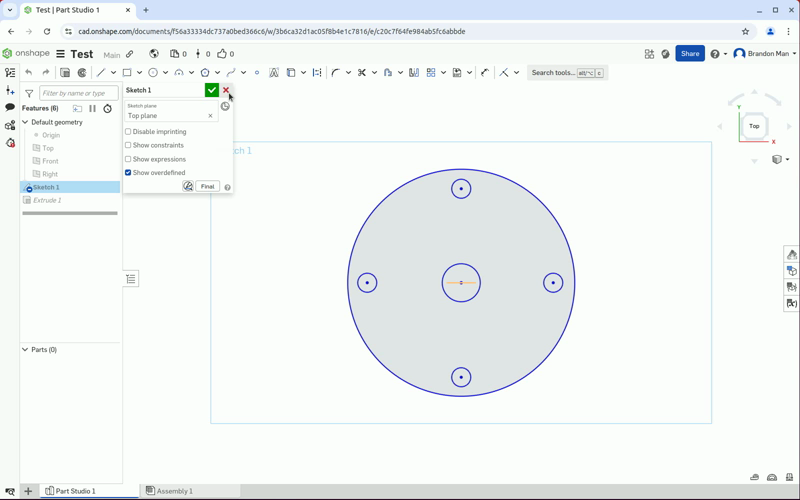
click(229, 92)
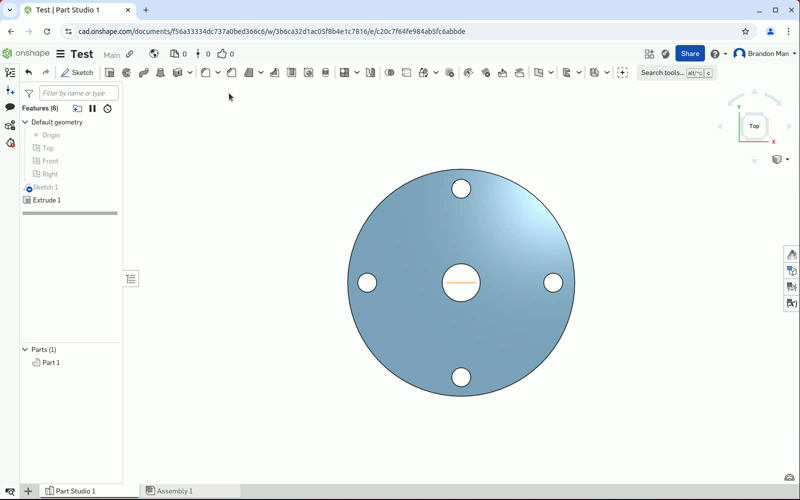
mouse_move(541, 75)
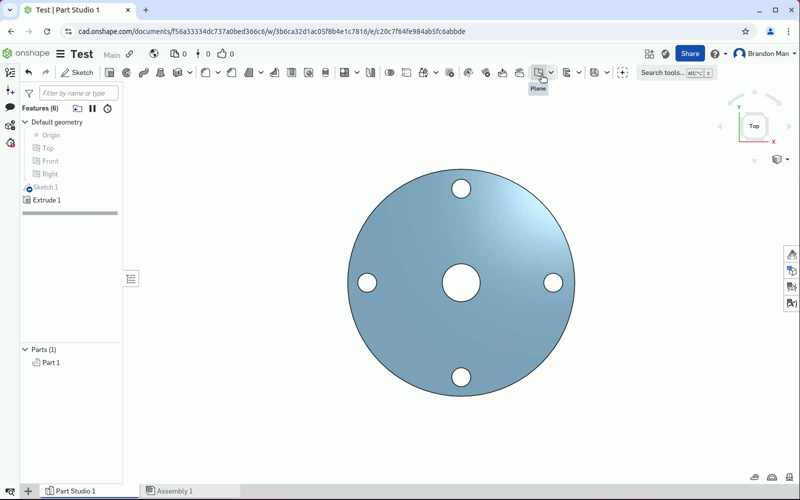
click(541, 75)
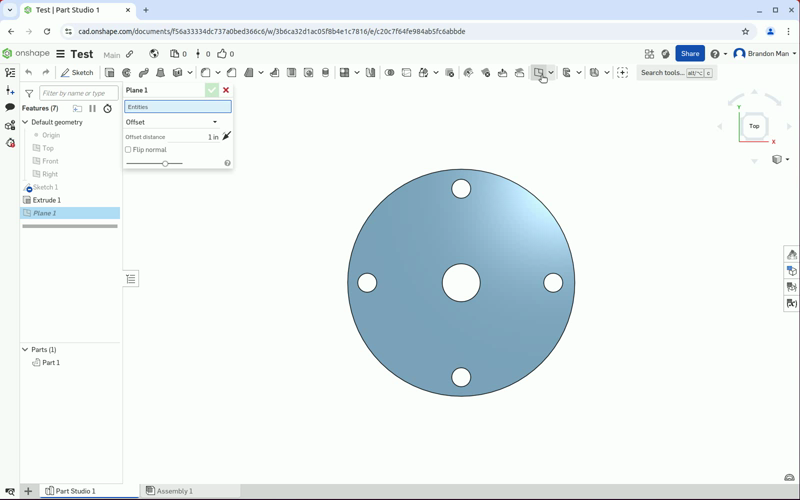
mouse_move(73, 150)
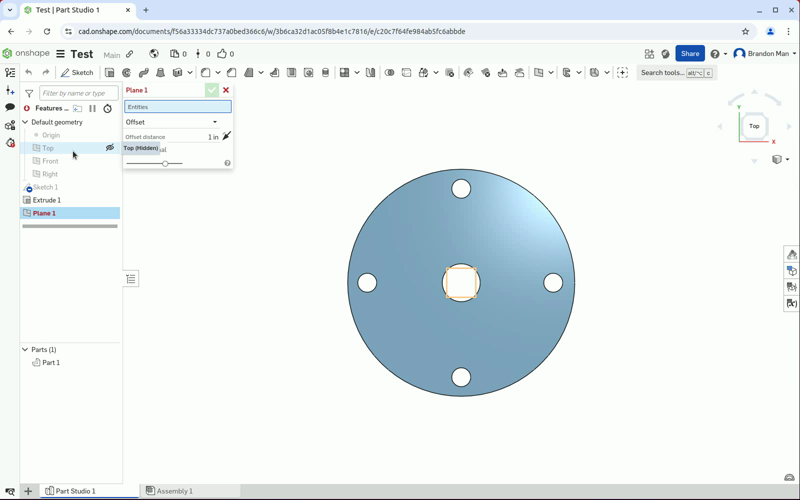
click(73, 150)
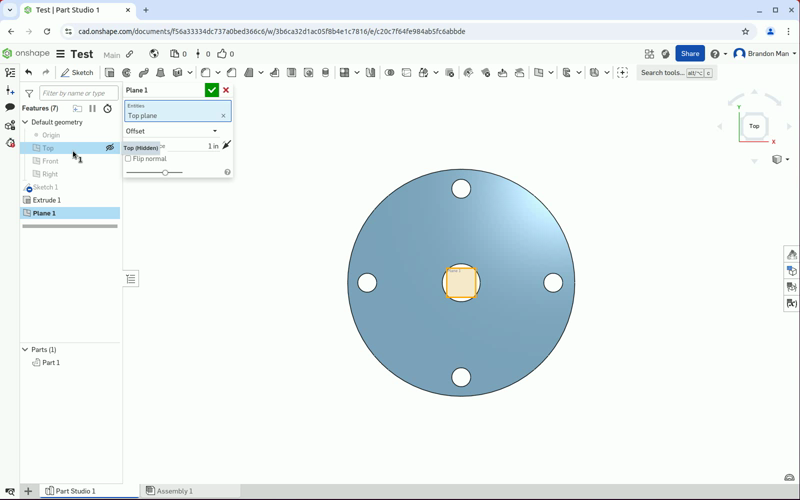
key(tab, 2)
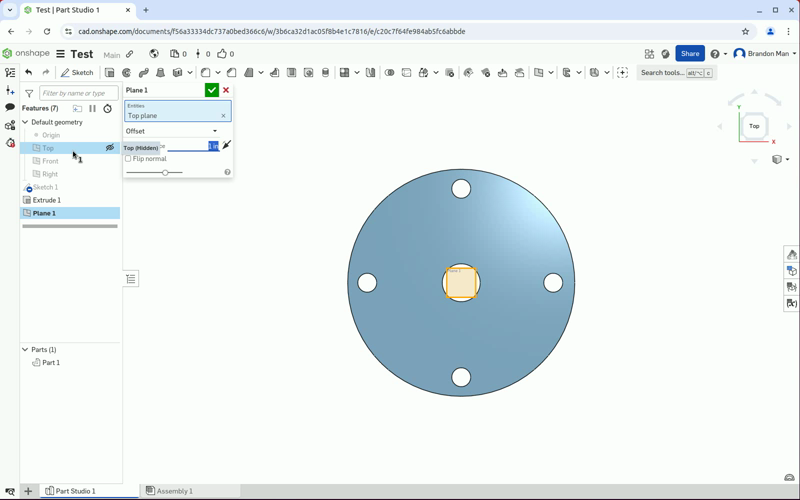
text(6.008)
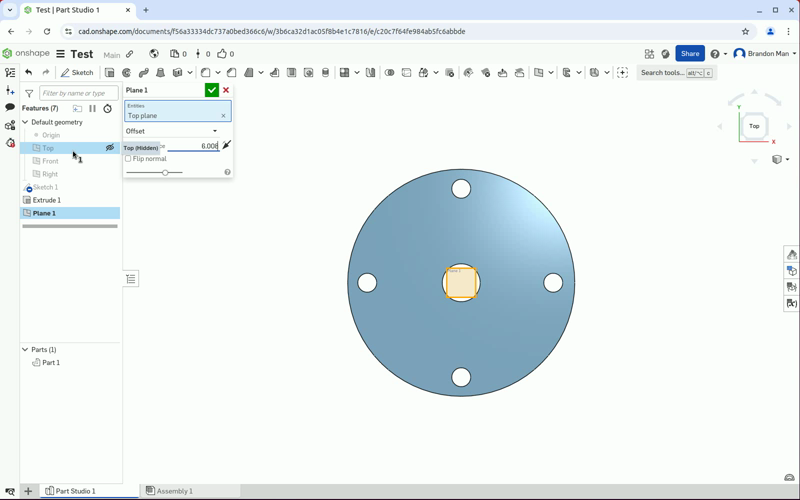
key(enter, 2)
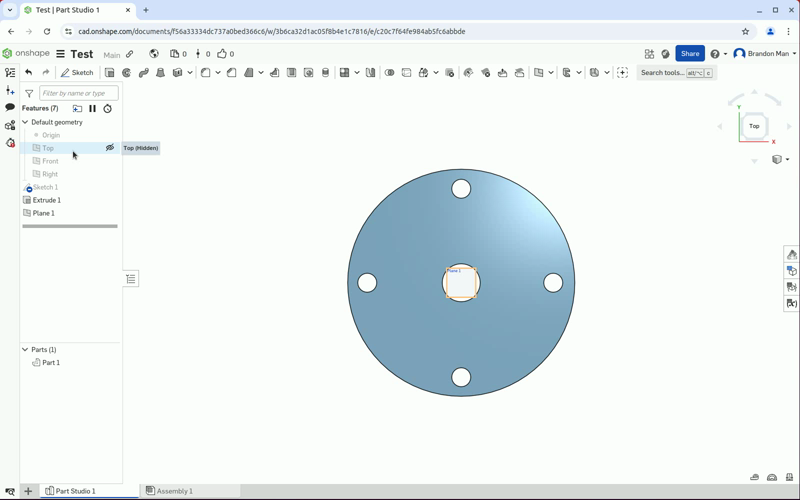
key(shift+s)
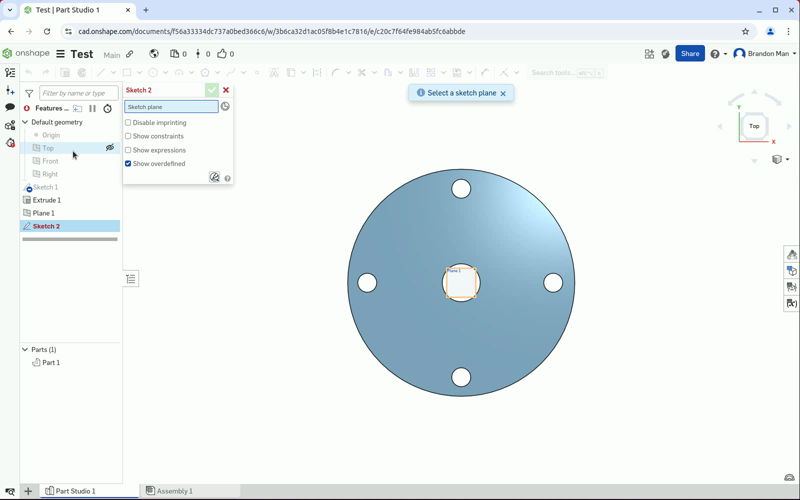
mouse_move(73, 215)
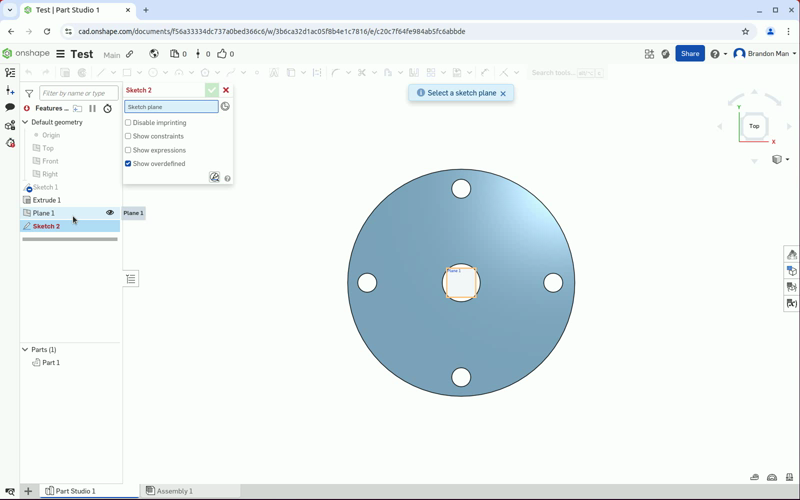
click(73, 215)
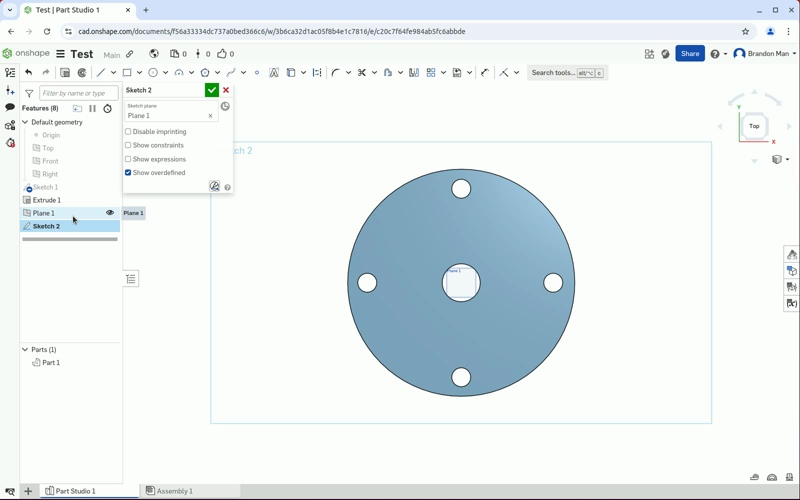
mouse_move(73, 352)
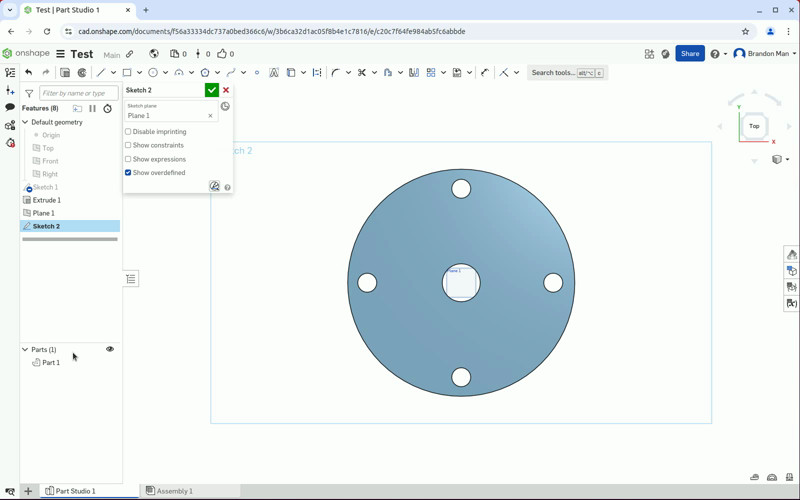
key(y)
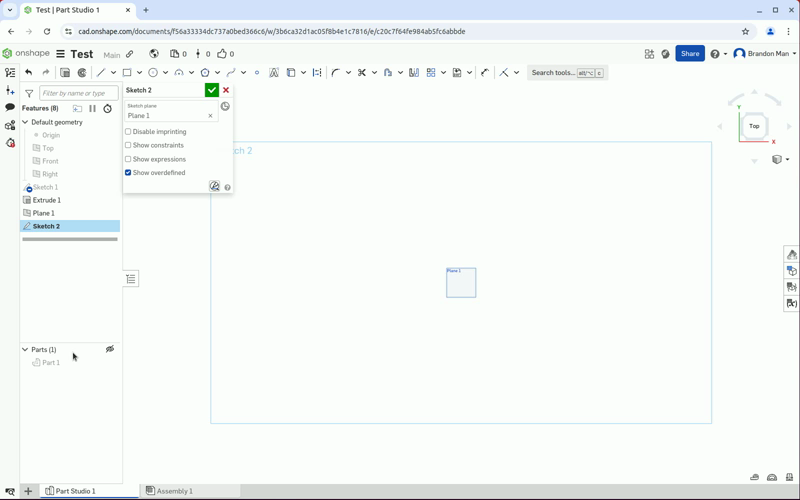
key(c)
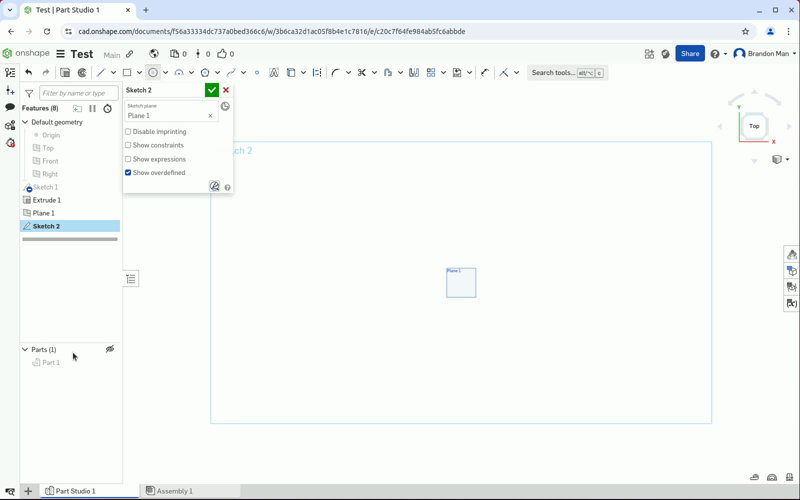
key_down(shift)
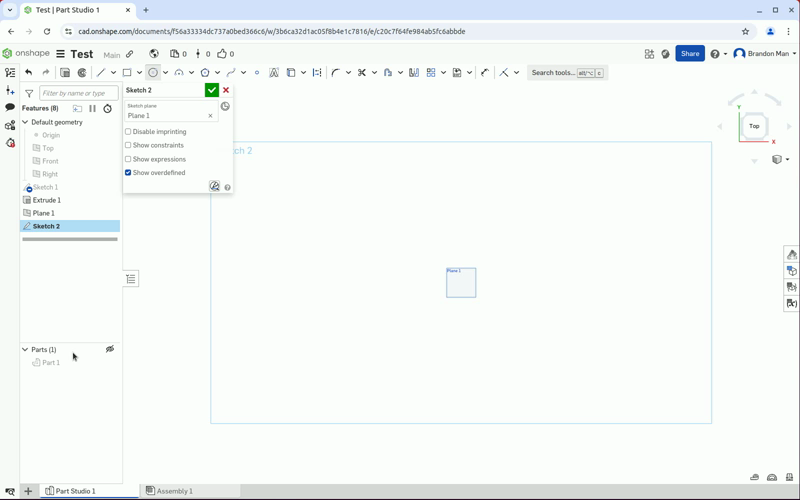
mouse_move(461, 282)
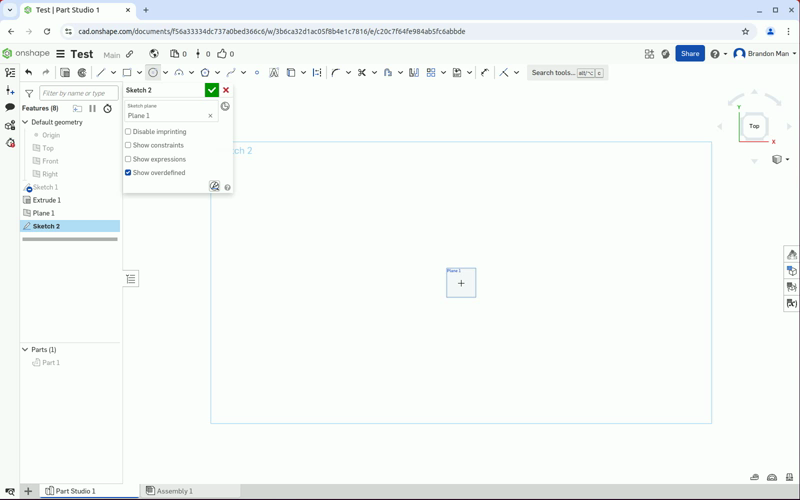
click(461, 282)
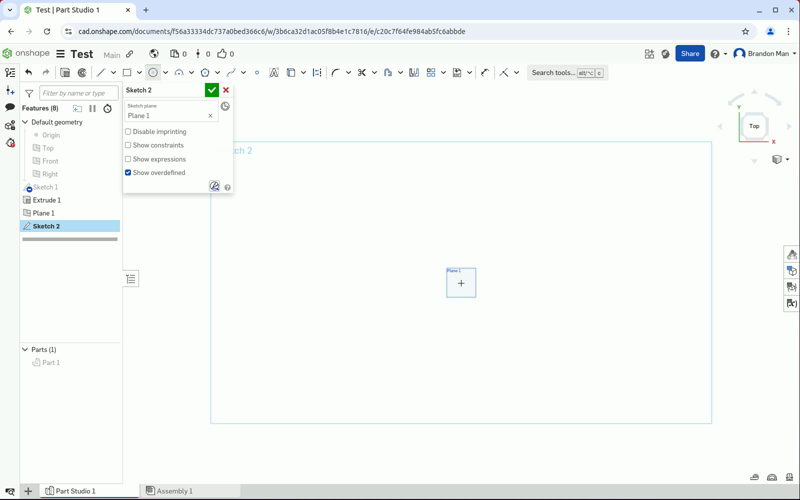
key_up(shift)
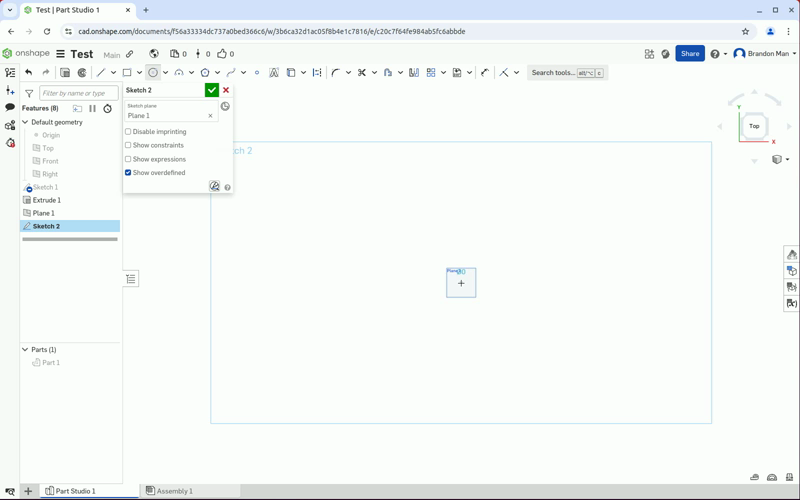
mouse_move(513, 282)
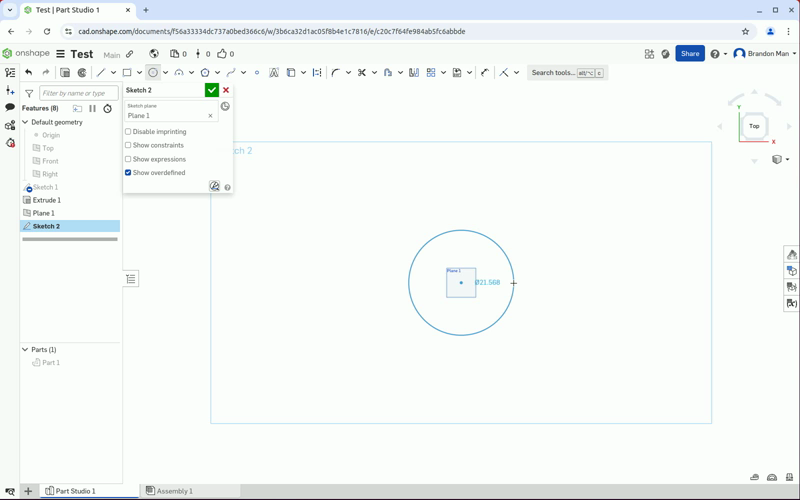
click(513, 282)
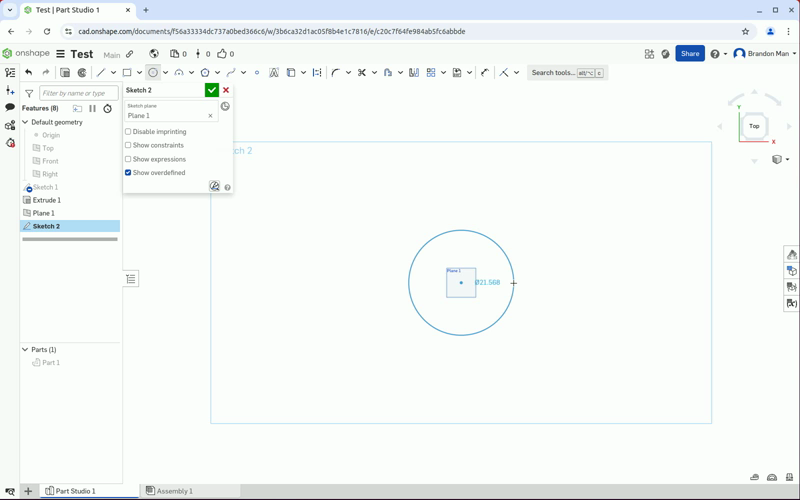
key(esc)
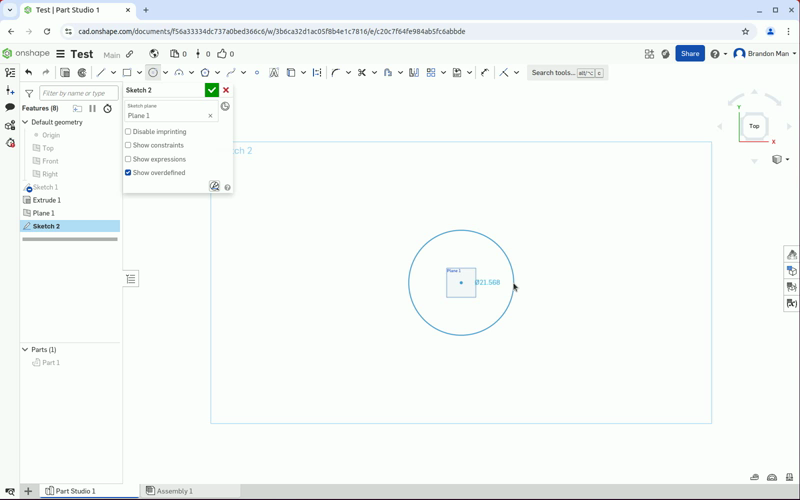
key(c)
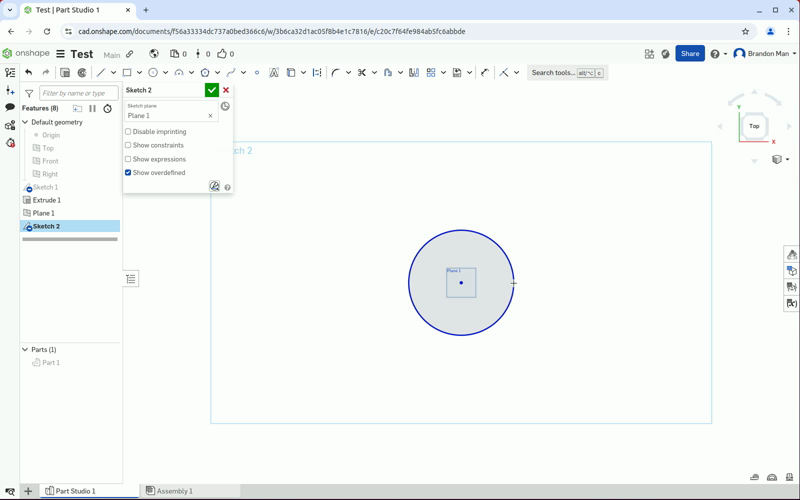
key_down(shift)
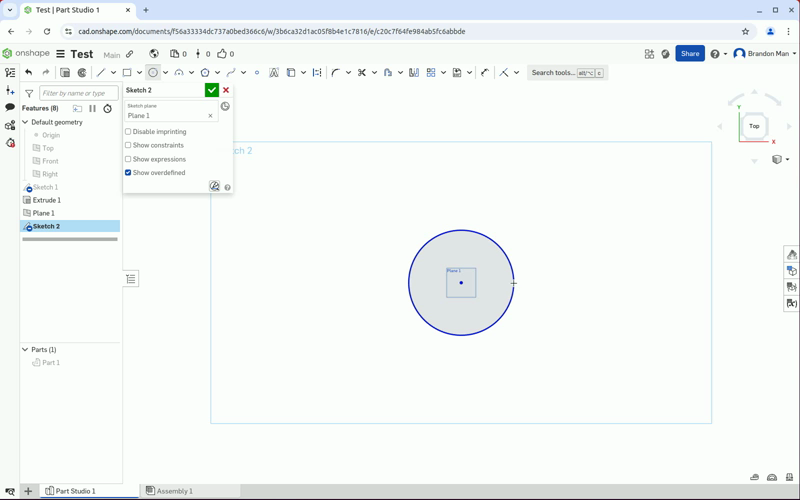
mouse_move(461, 282)
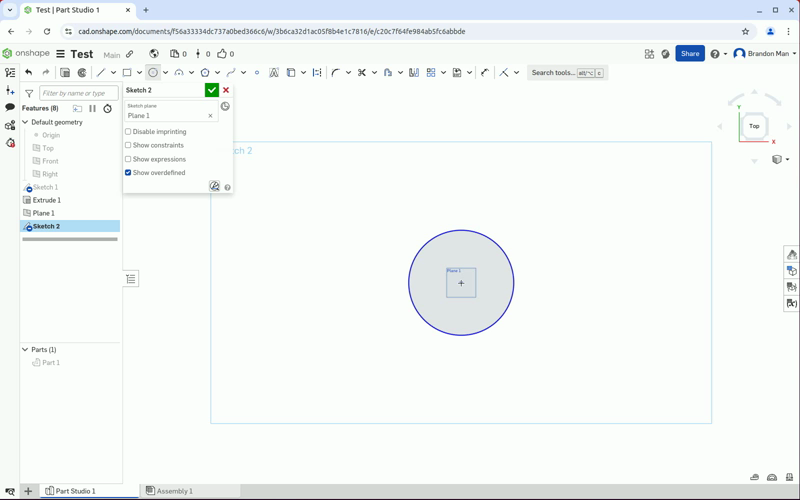
click(461, 282)
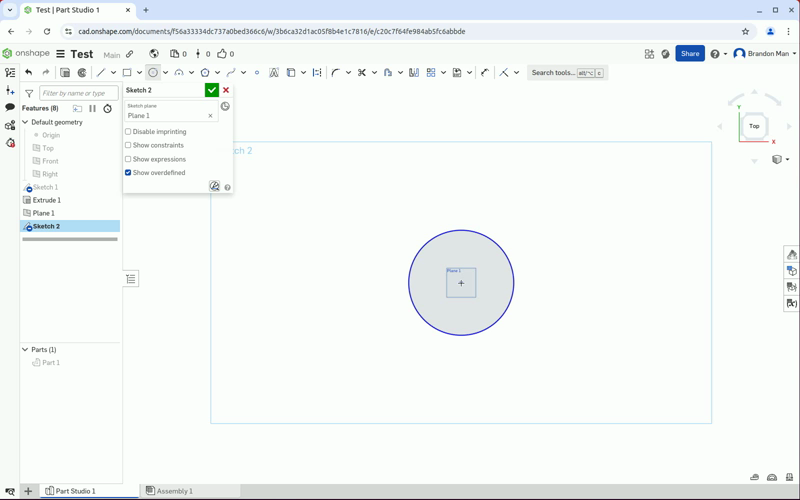
key_up(shift)
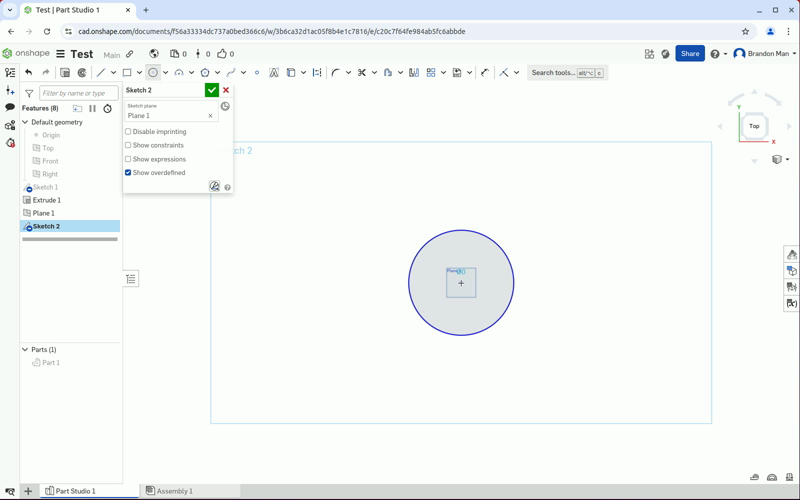
mouse_move(478, 282)
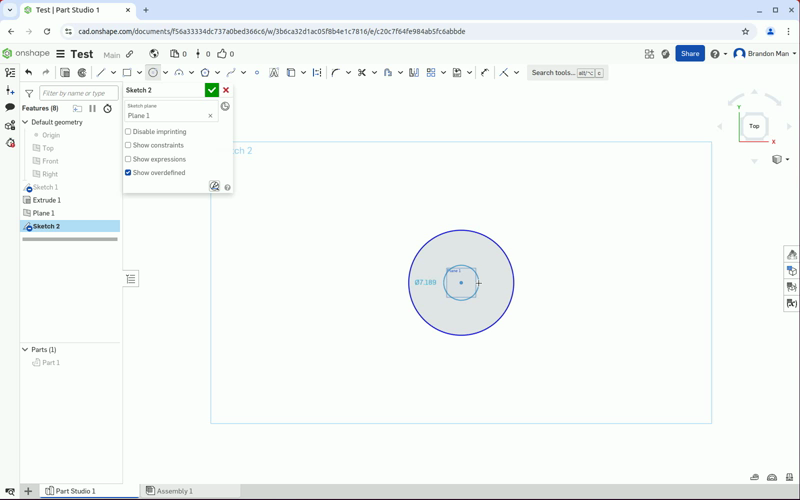
click(478, 282)
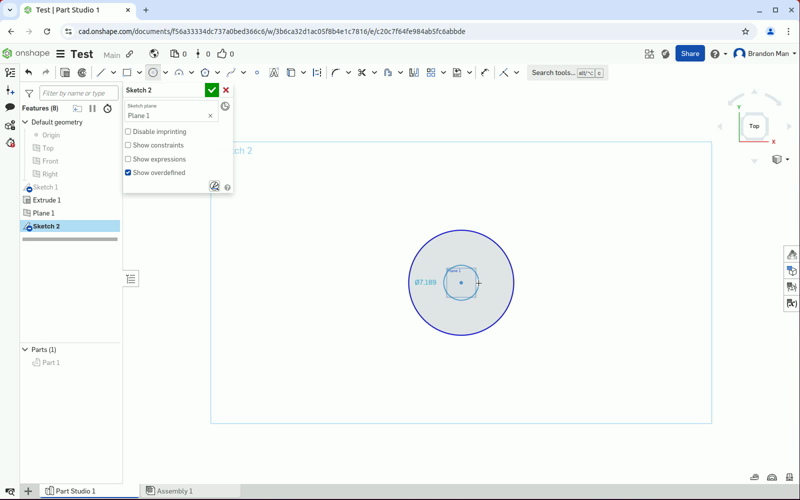
key(esc)
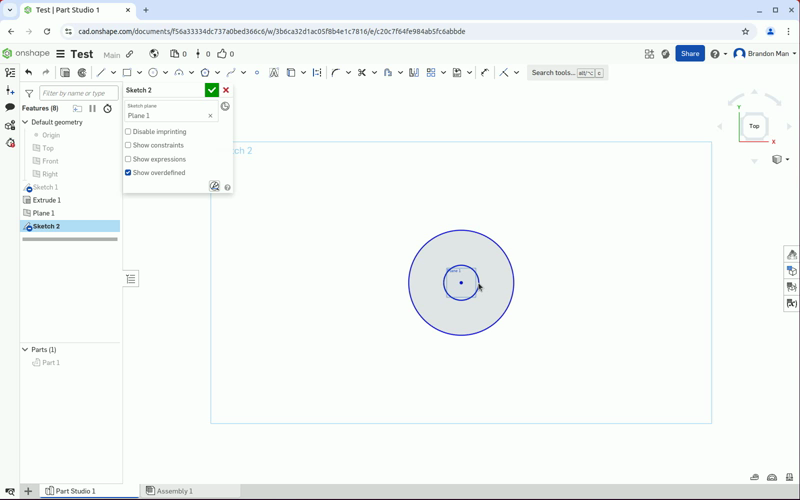
mouse_move(444, 247)
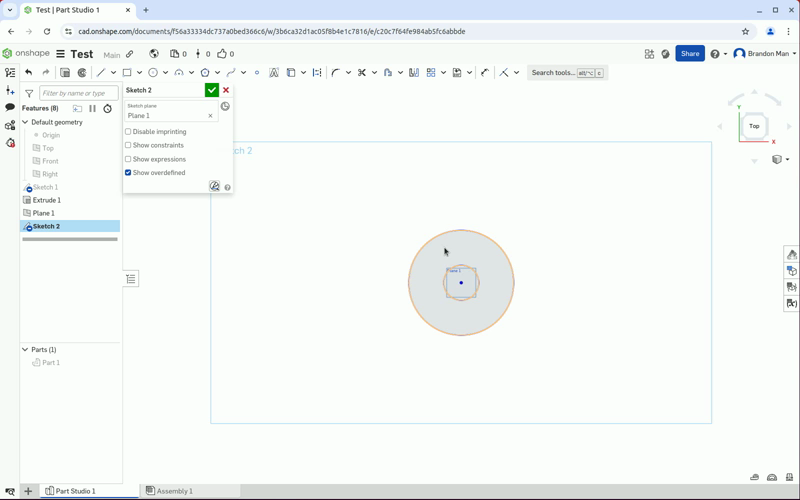
click(444, 247)
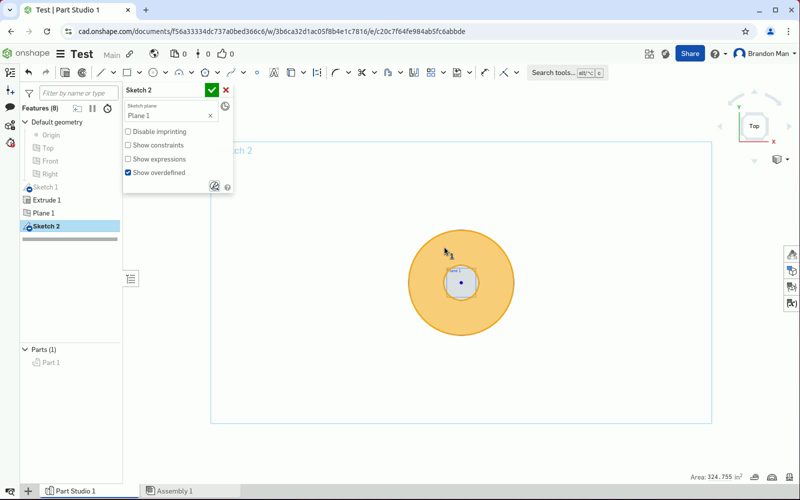
mouse_move(73, 352)
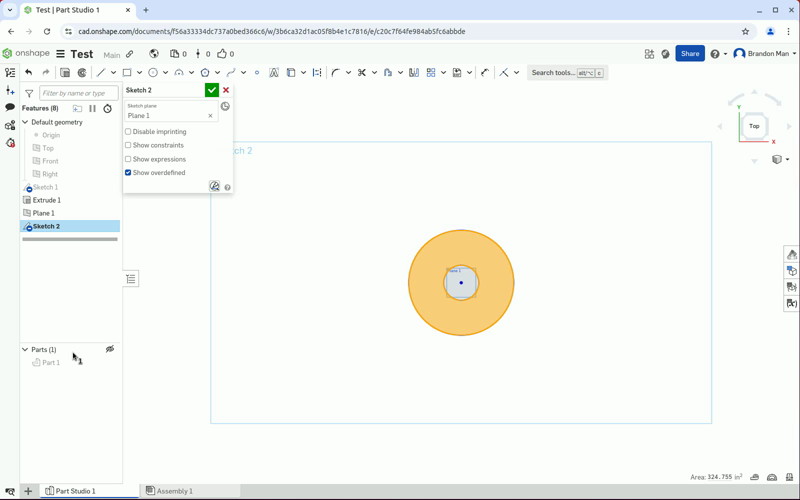
key(shift+y)
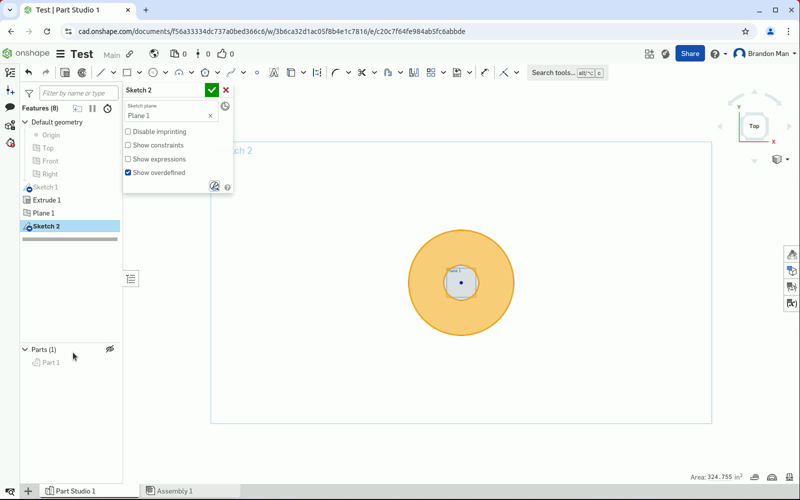
key(shift+e)
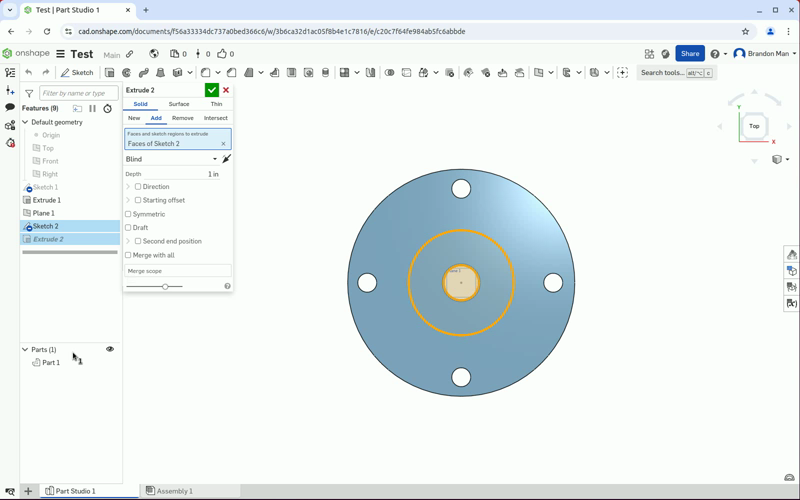
mouse_move(143, 106)
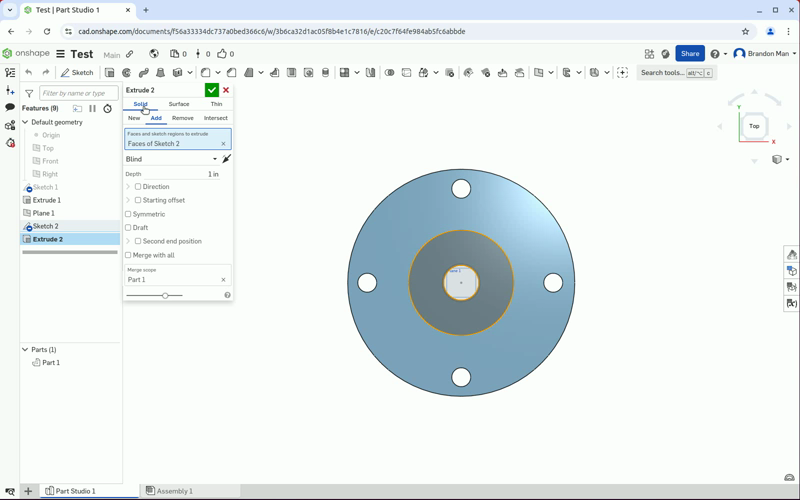
click(143, 106)
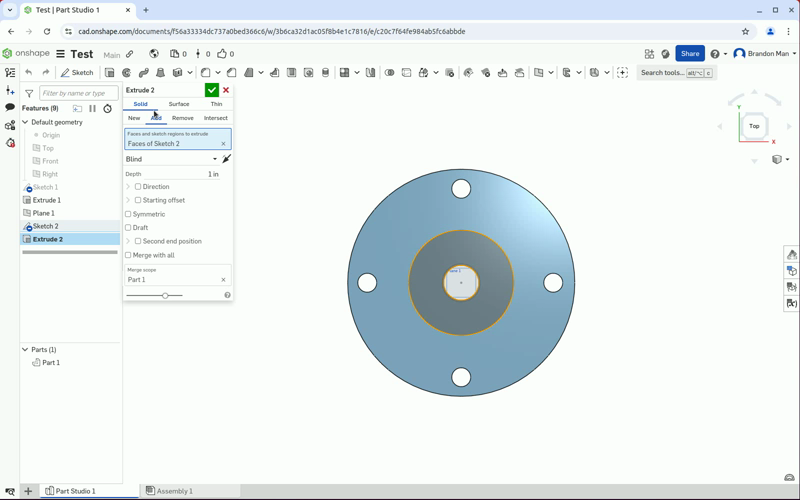
mouse_move(186, 120)
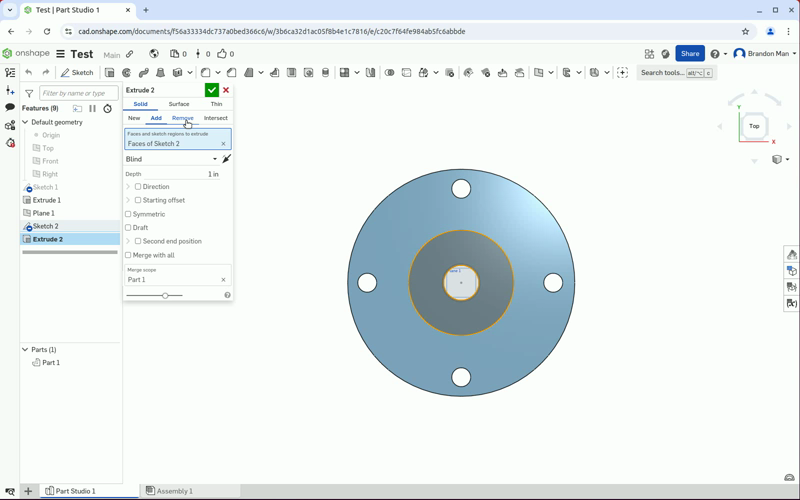
click(186, 120)
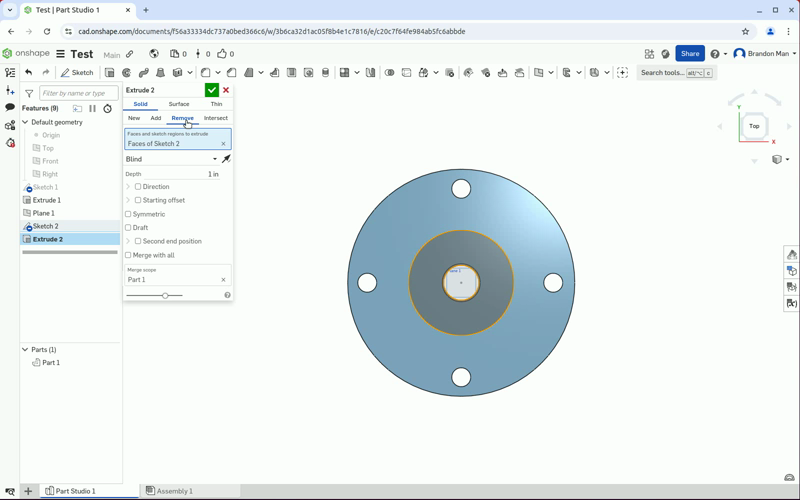
key(tab, 4)
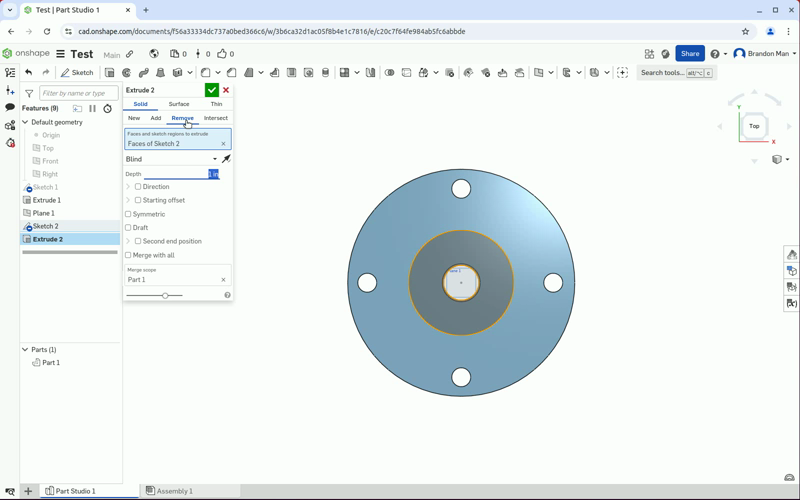
text(5.777)
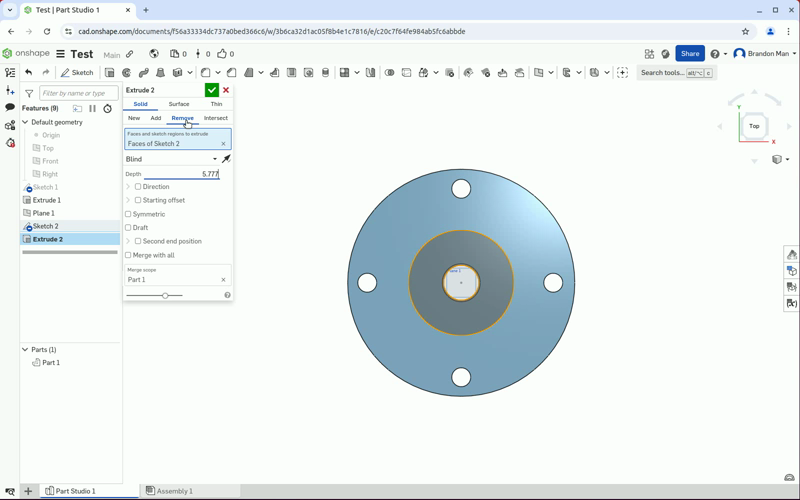
key(tab, 6)
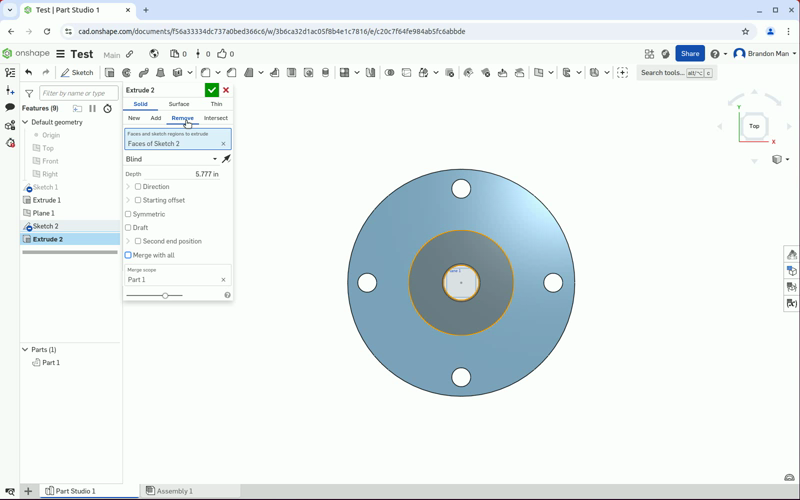
key(space)
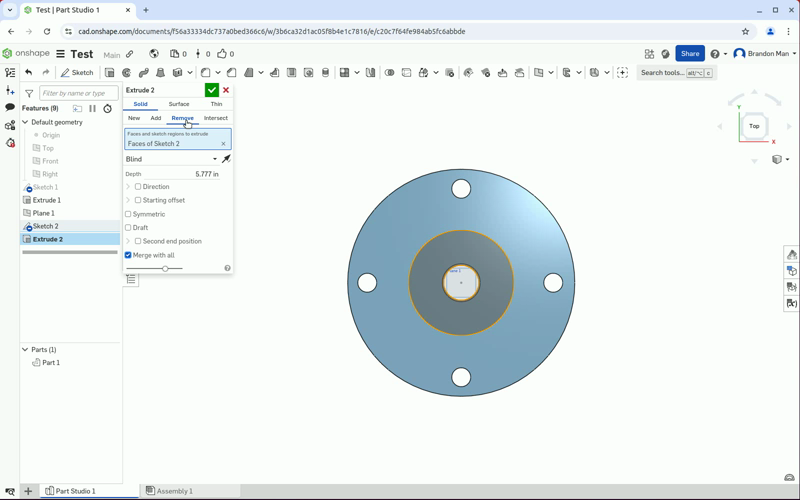
key(enter)
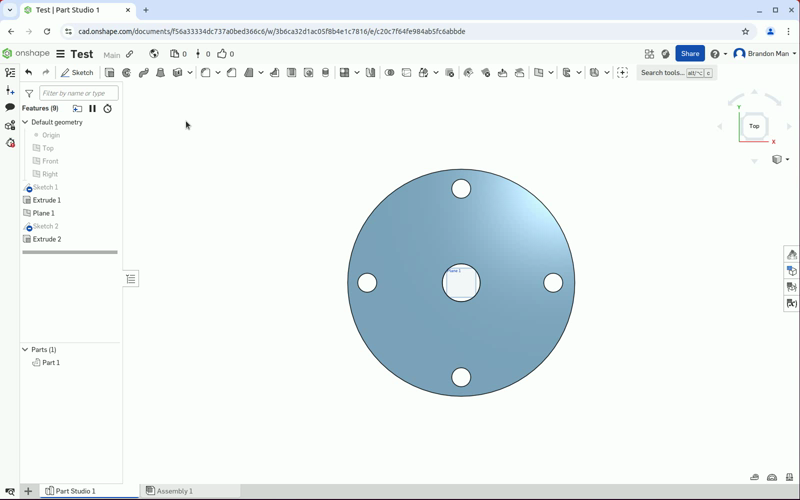
key(shift+h)
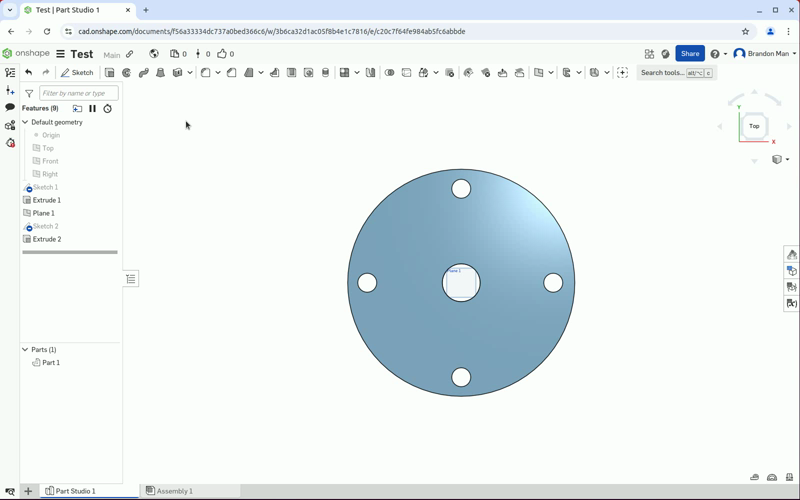
key(shift+h)
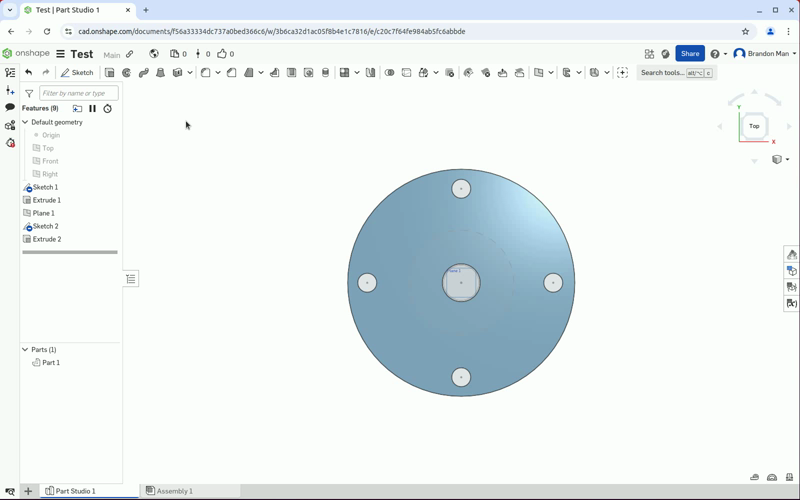
key(shift+7)
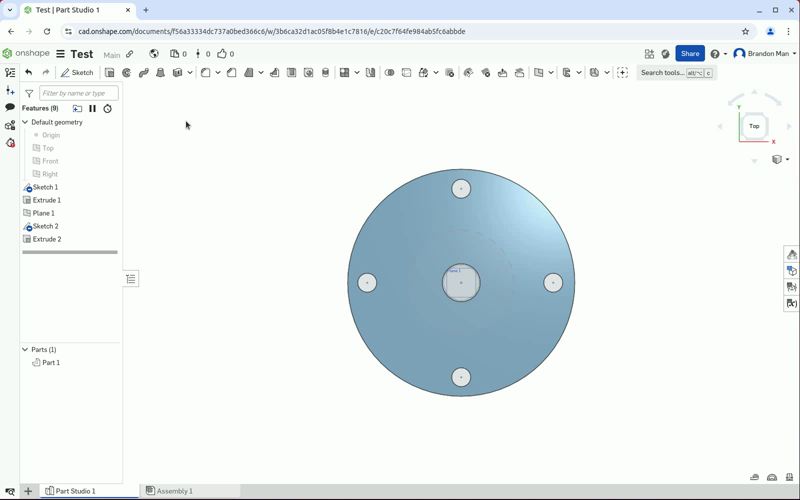
key(up, 3)
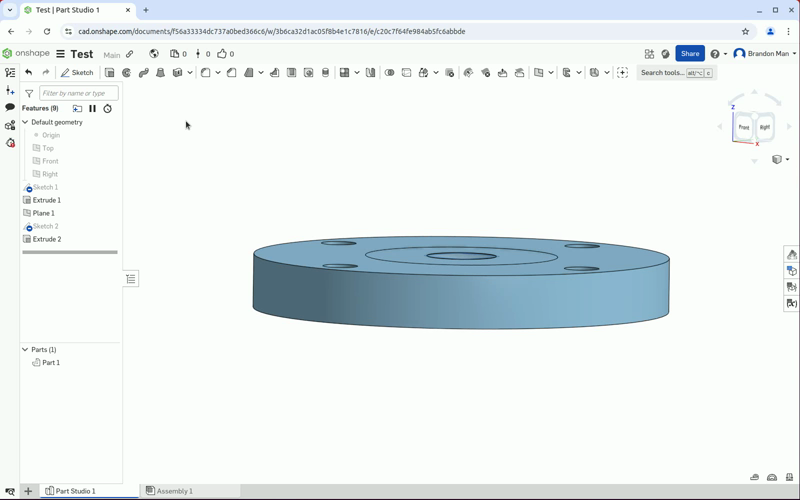
key(left, 3)
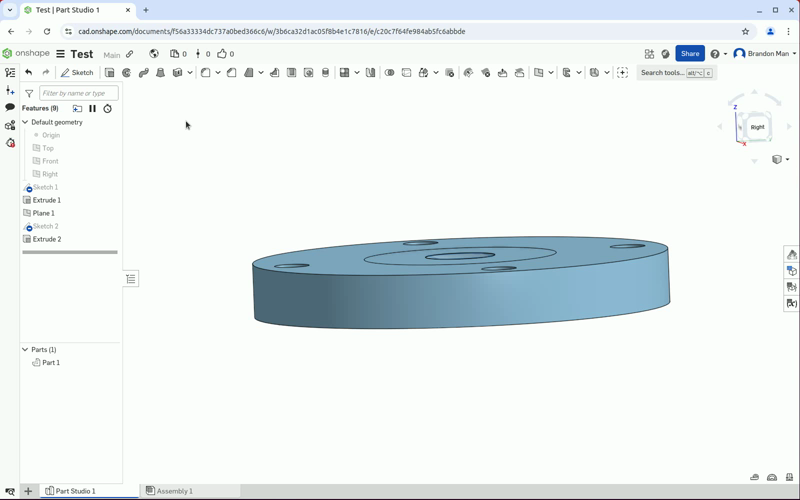
key(right, 3)
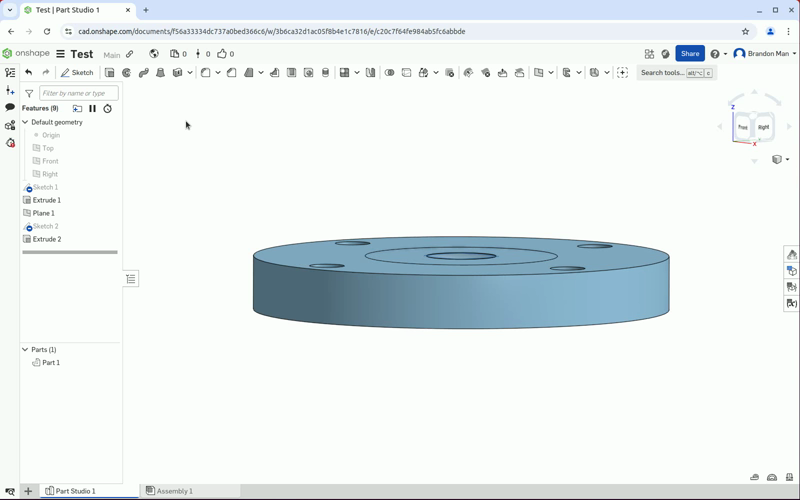
key(down, 3)
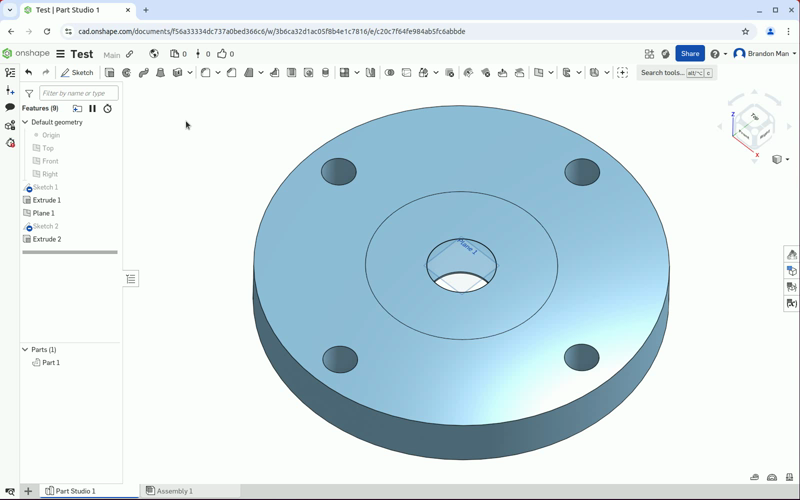
mouse_move(73, 189)
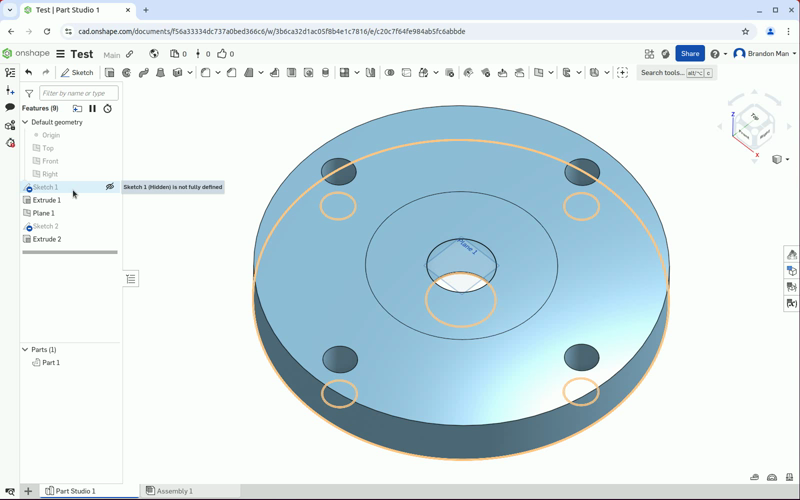
click(73, 189)